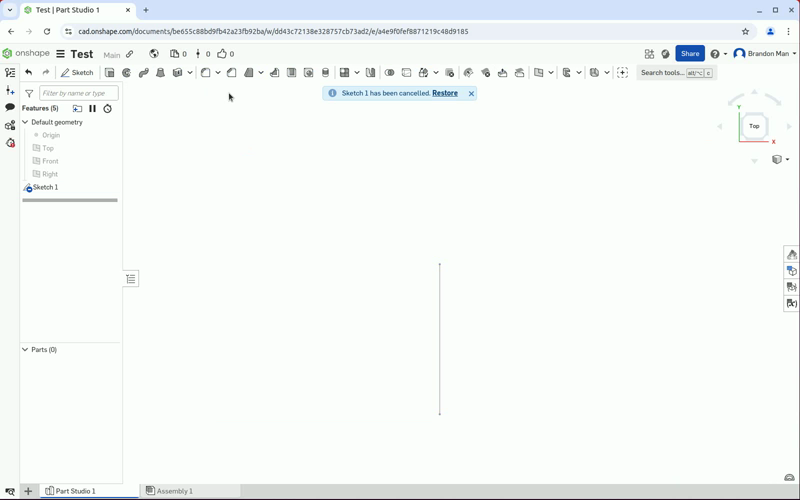
key(shift+h)
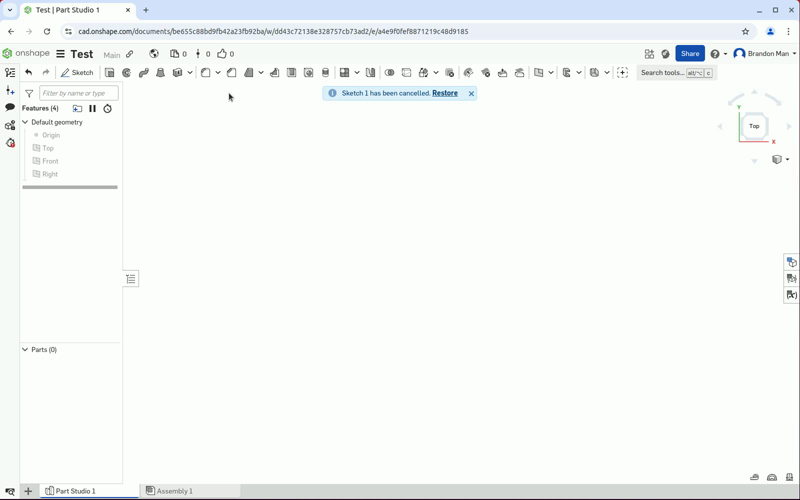
mouse_move(73, 352)
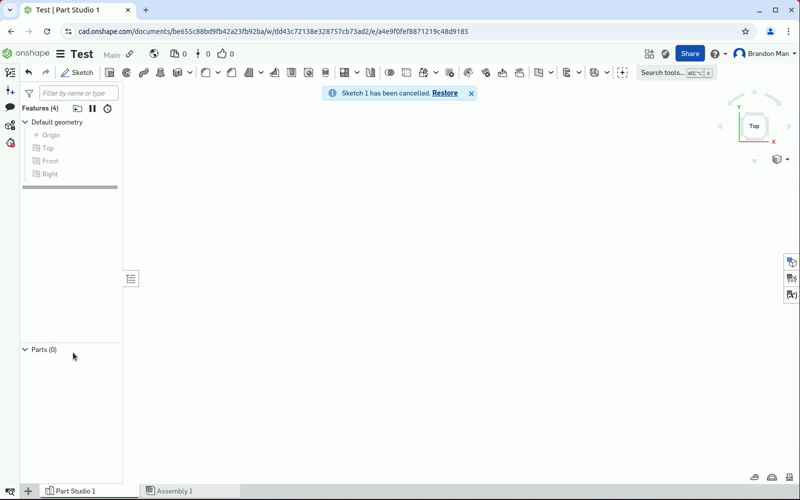
key(y)
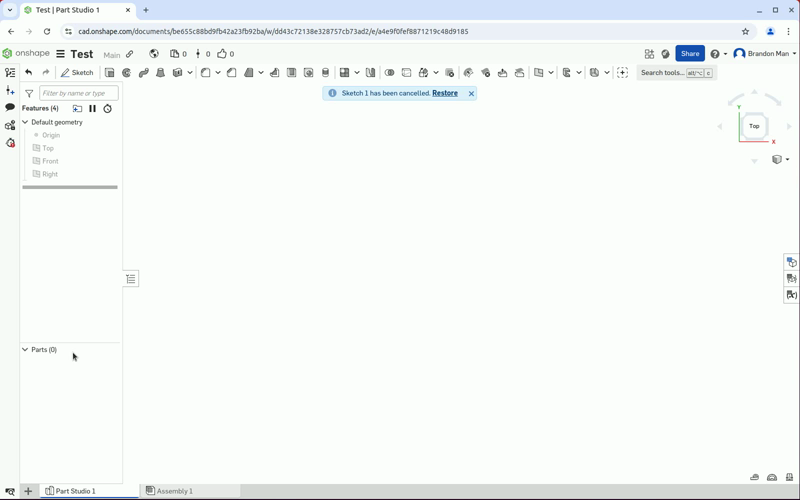
key(shift+p)
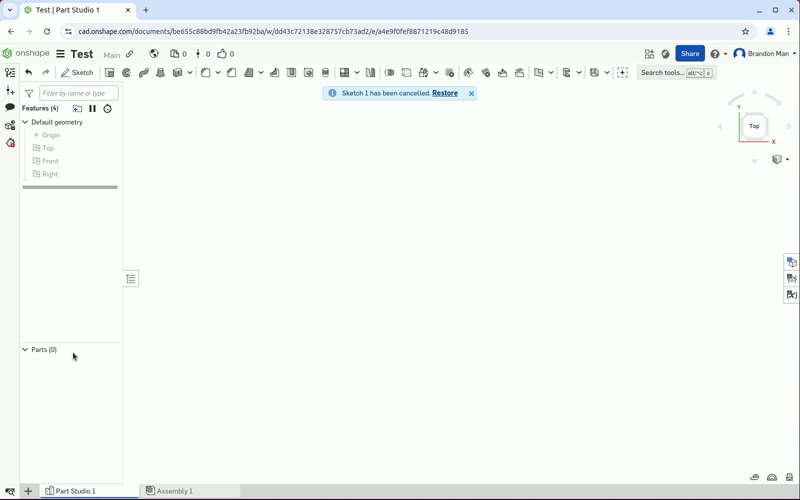
key(space)
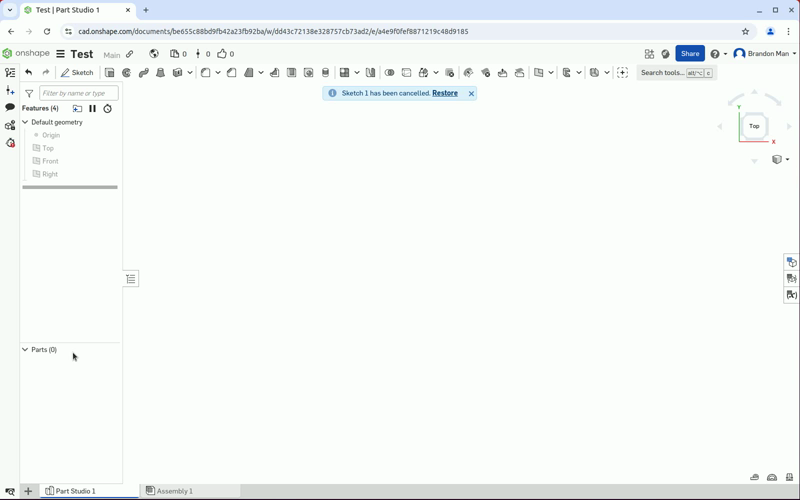
key_down(shift)
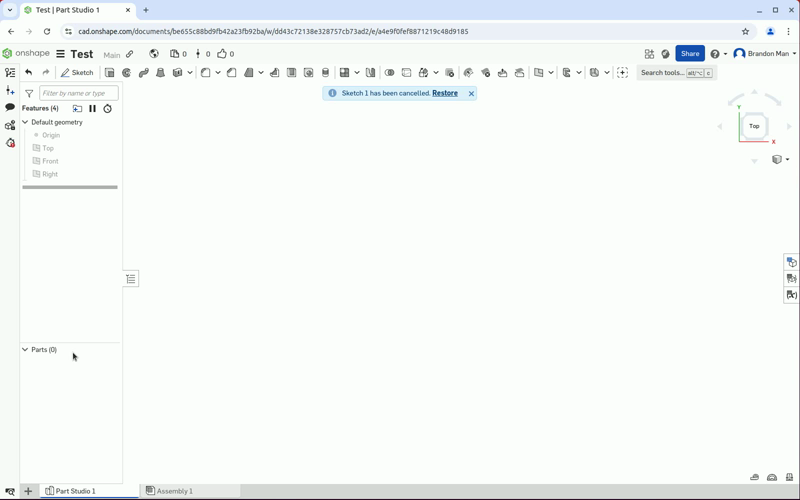
key(up)
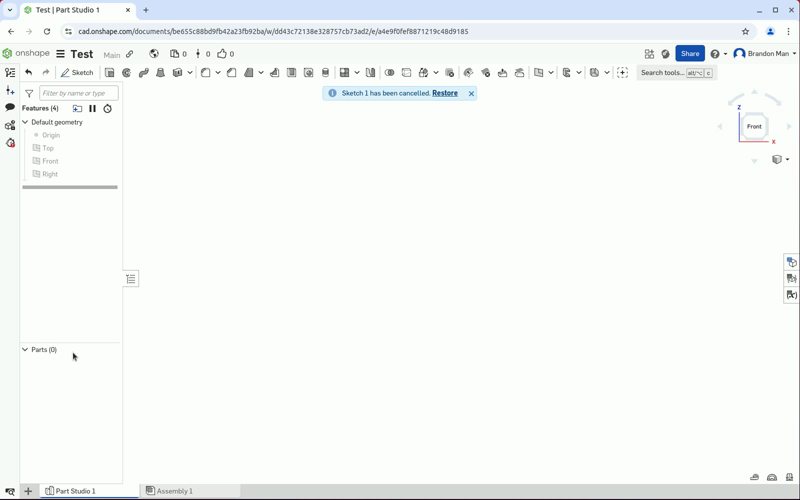
key_up(shift)
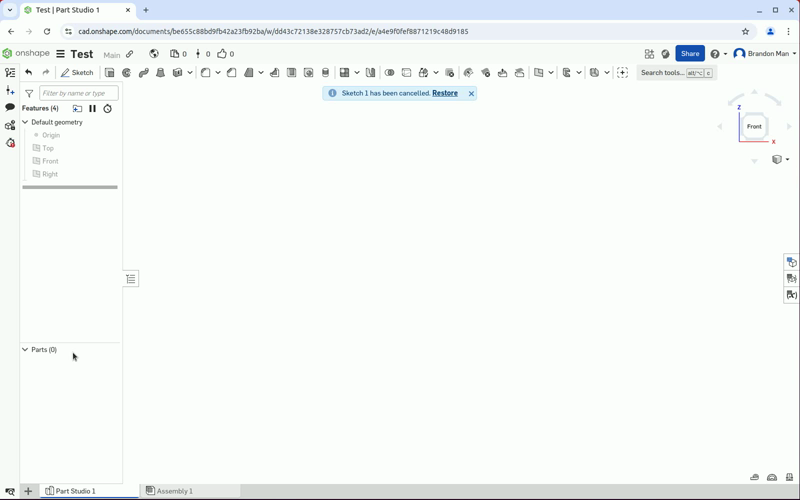
mouse_move(73, 352)
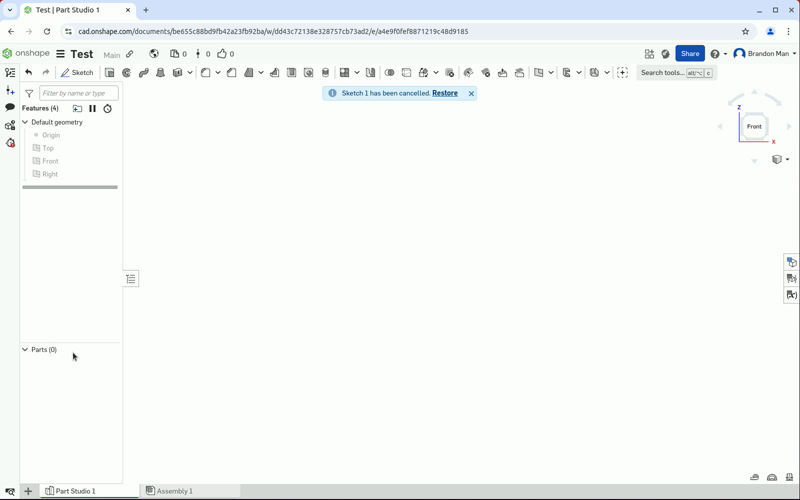
key(shift+y)
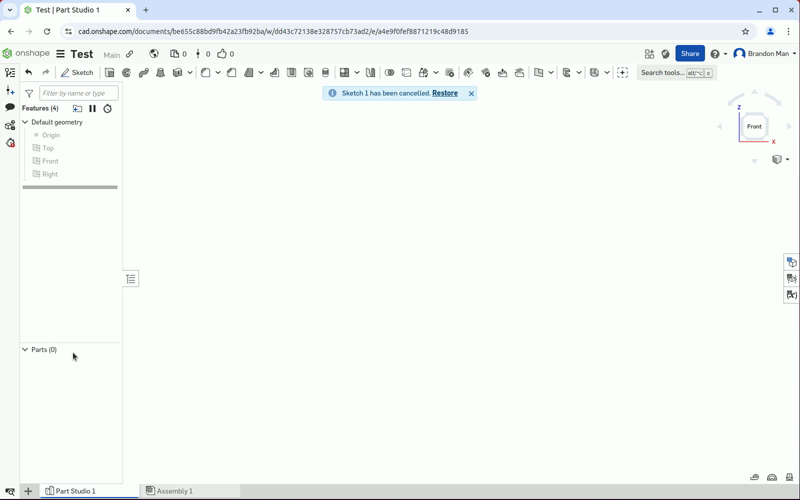
key(shift+s)
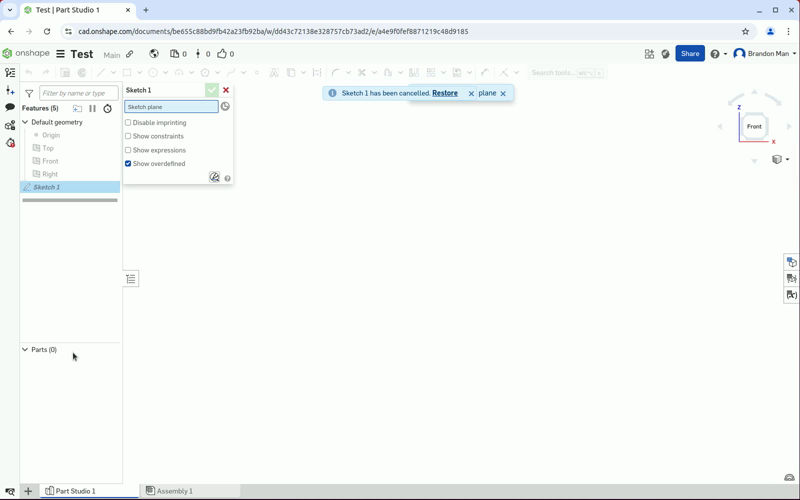
mouse_move(73, 163)
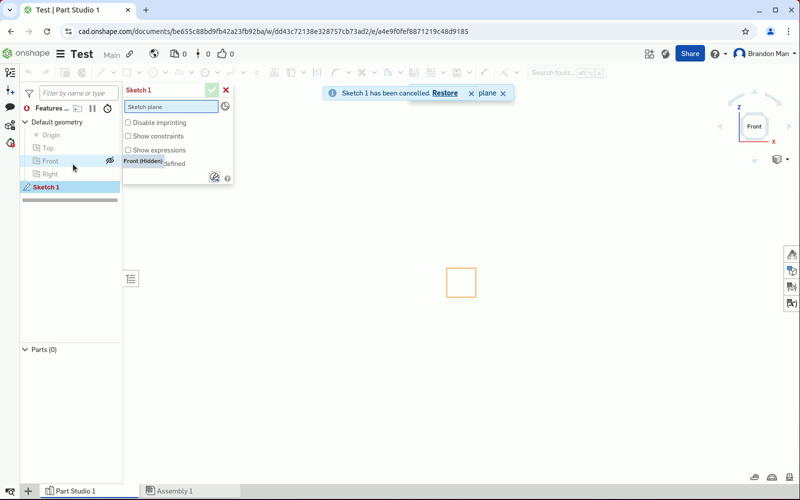
click(73, 163)
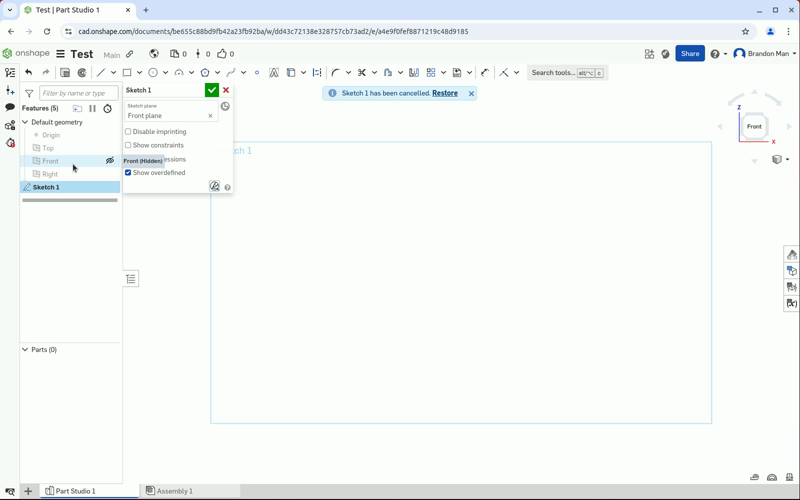
mouse_move(73, 352)
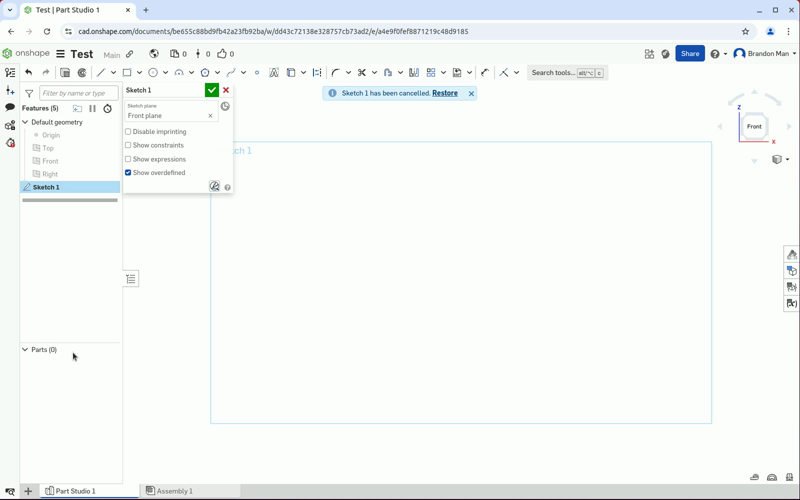
key(y)
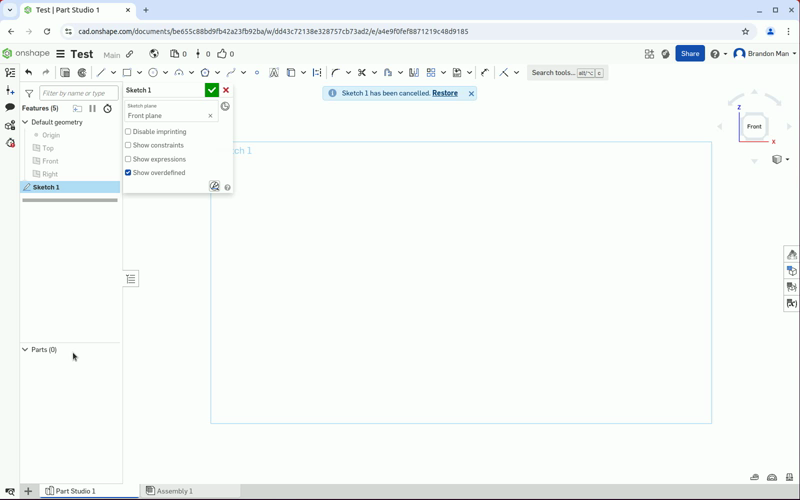
key(l)
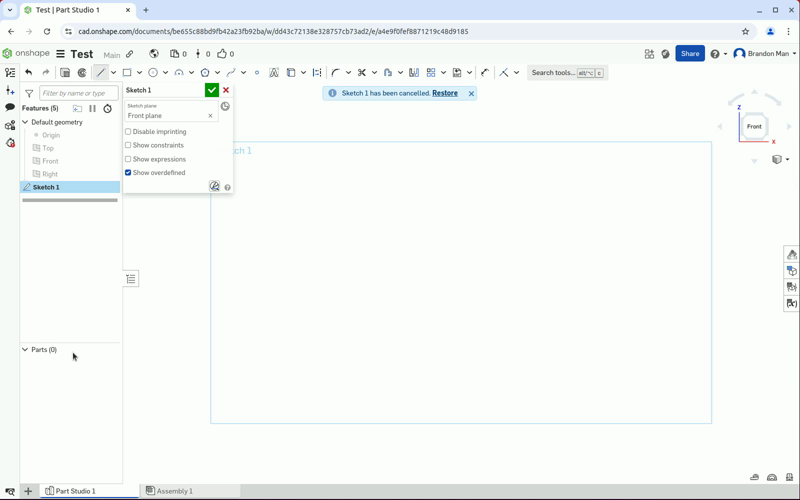
key_down(shift)
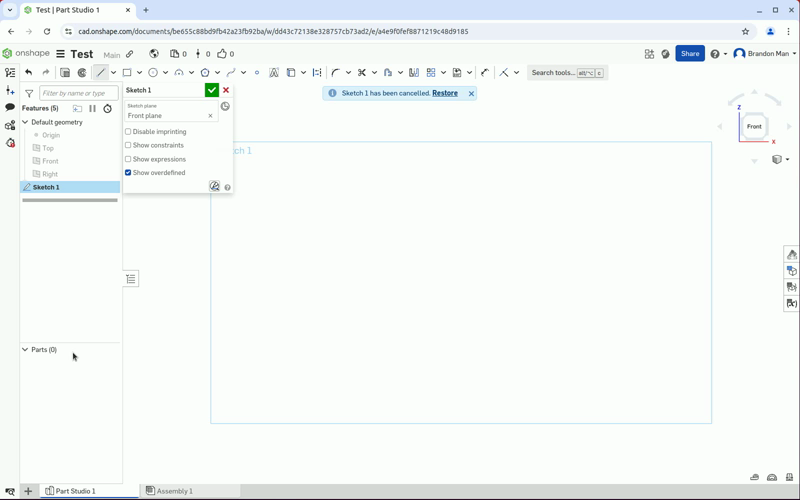
mouse_move(416, 395)
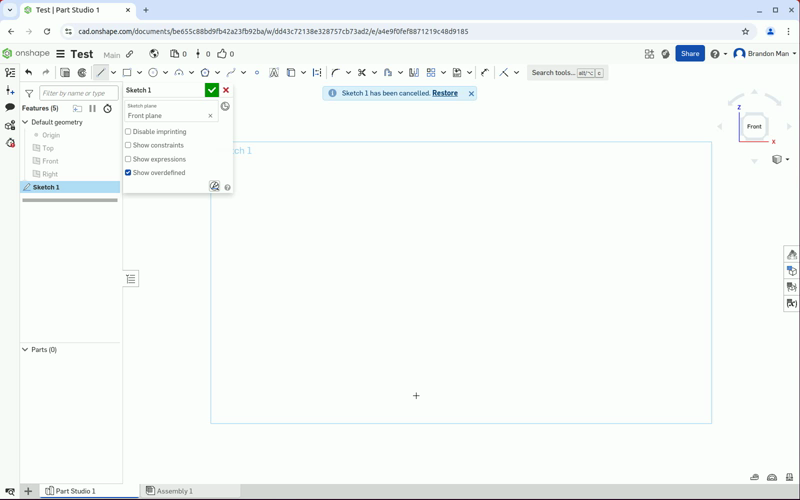
click(416, 395)
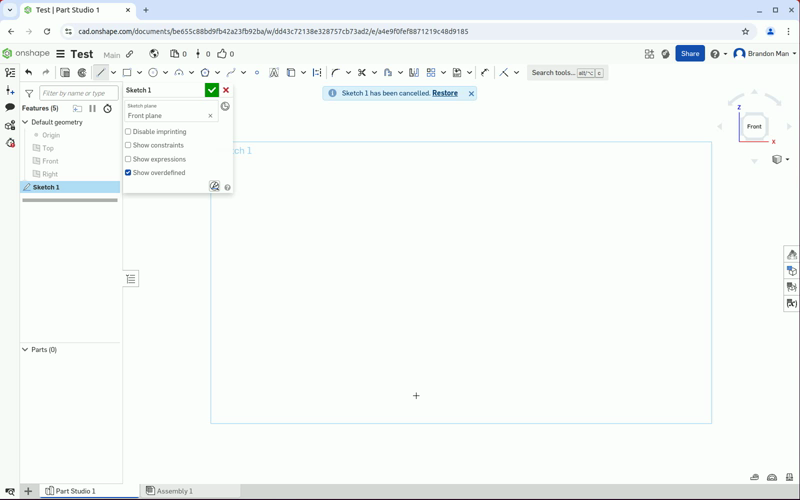
key_up(shift)
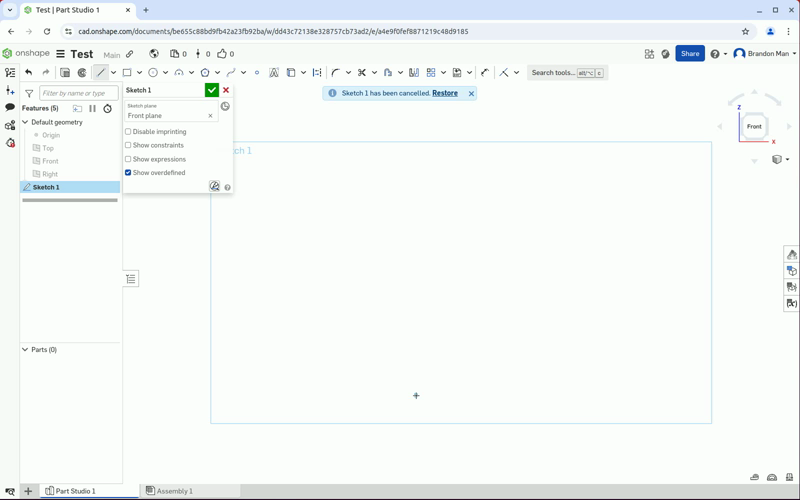
key_down(shift)
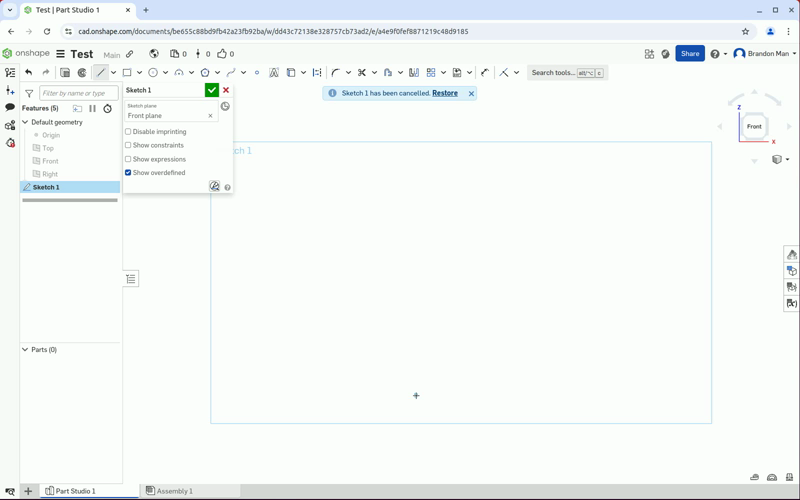
mouse_move(528, 395)
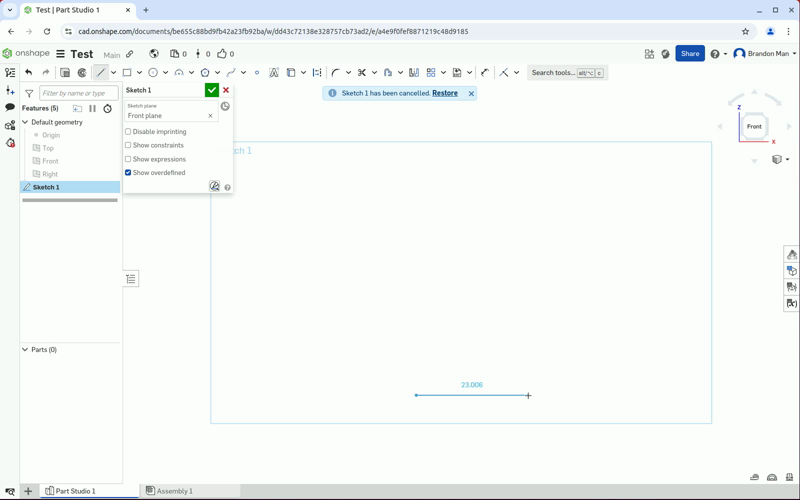
click(528, 395)
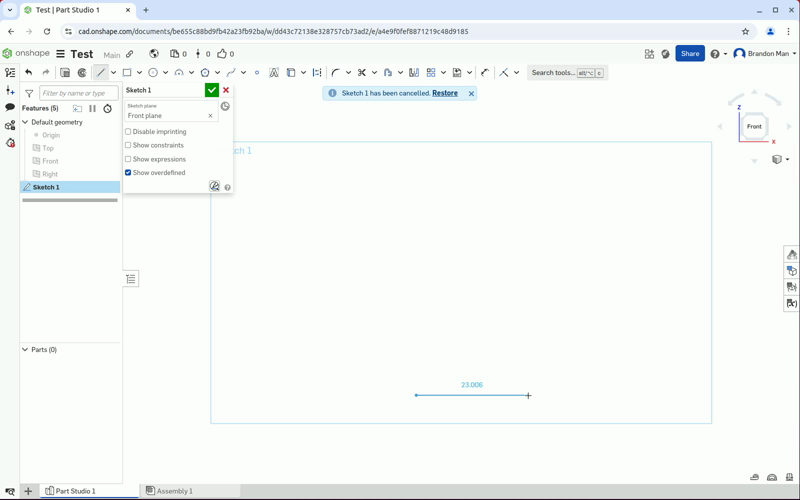
key_up(shift)
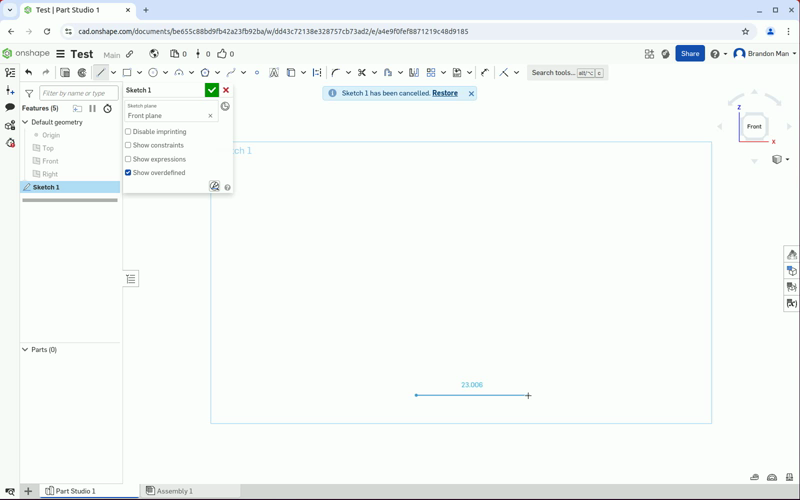
key_down(shift)
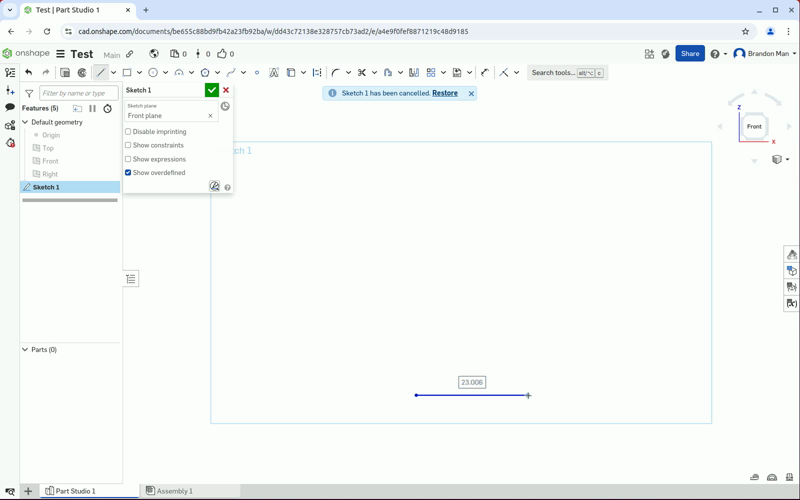
mouse_move(528, 238)
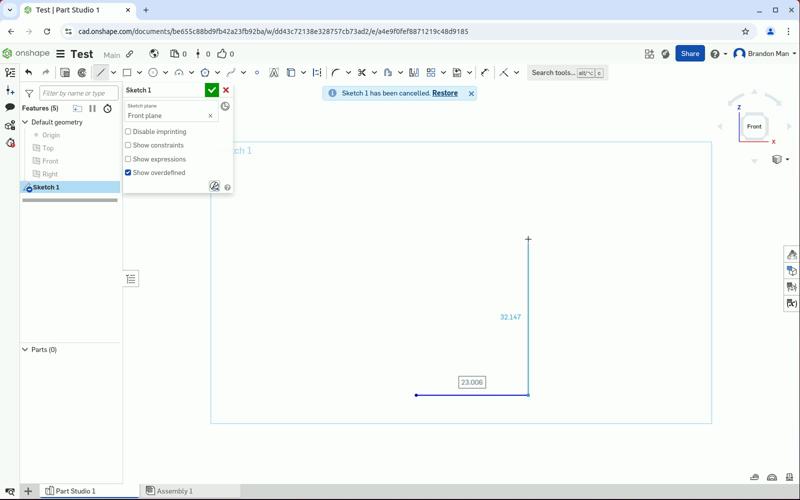
click(528, 238)
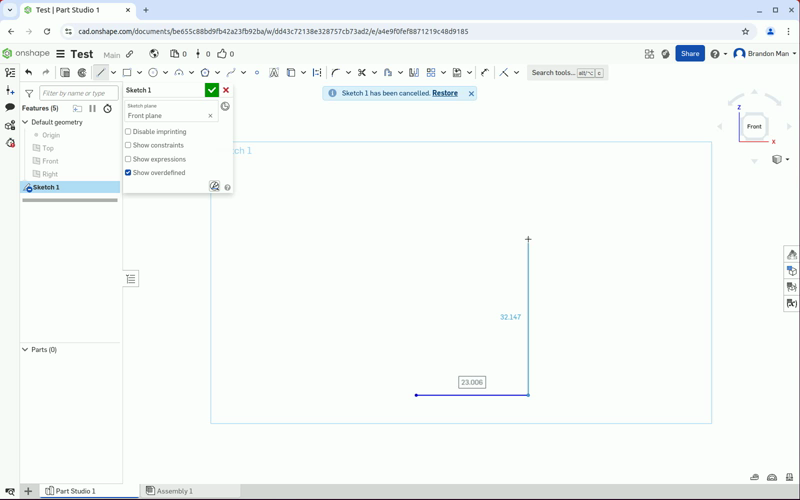
key_up(shift)
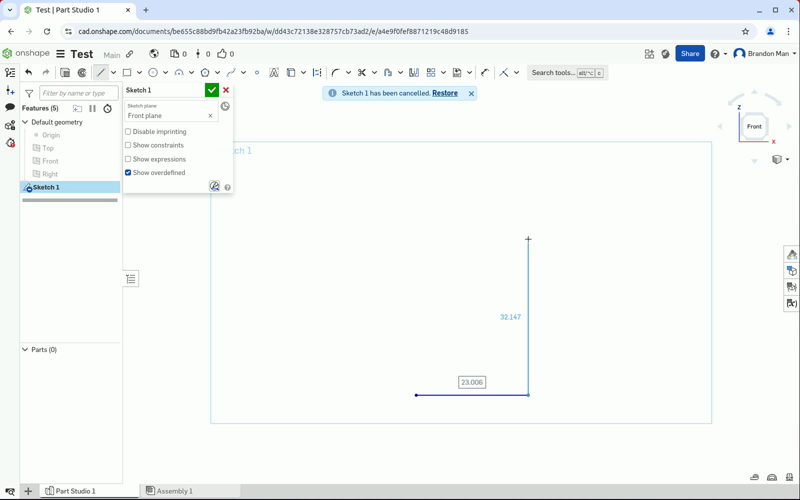
key_down(shift)
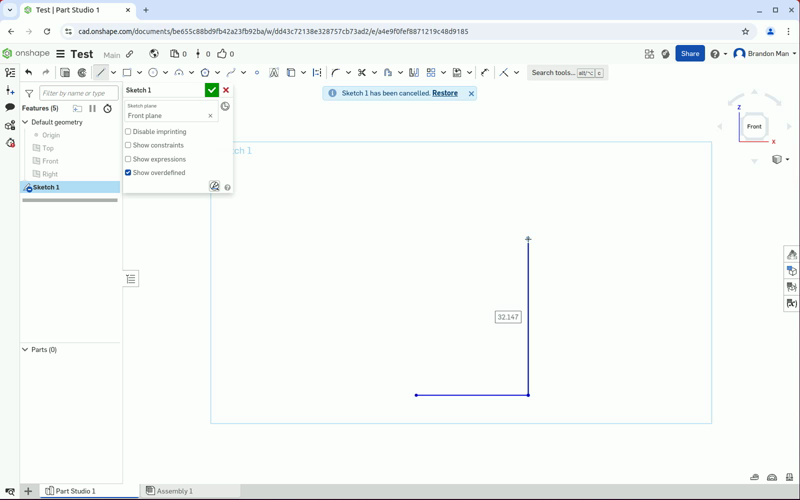
mouse_move(416, 238)
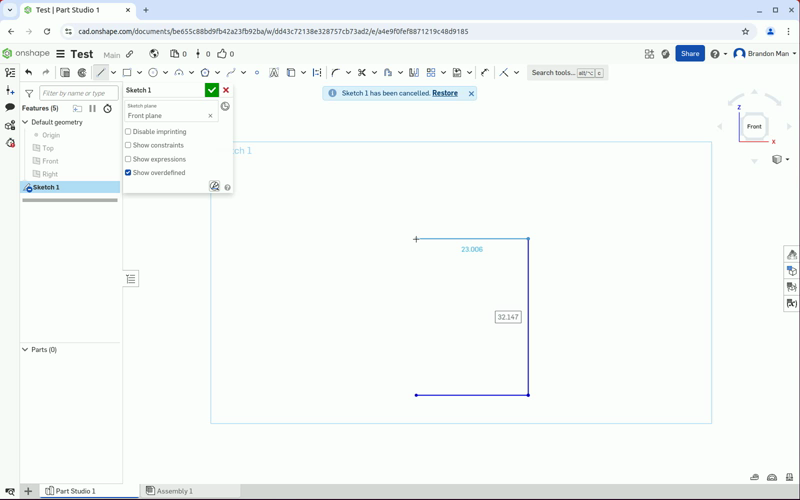
click(416, 238)
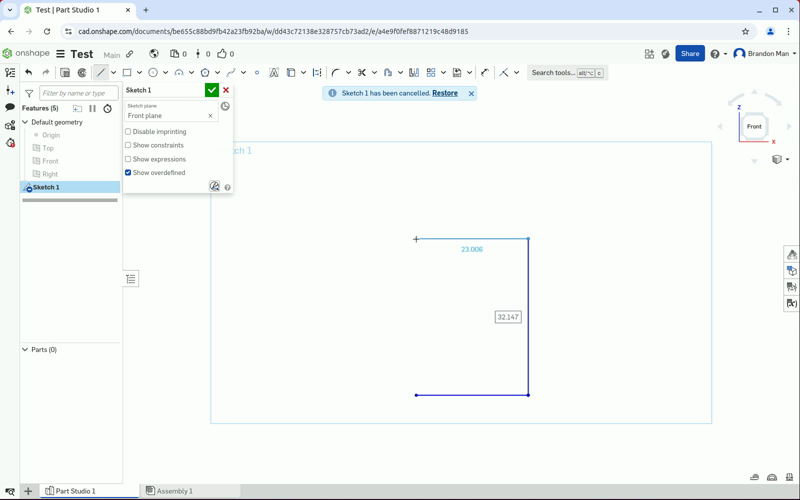
key_up(shift)
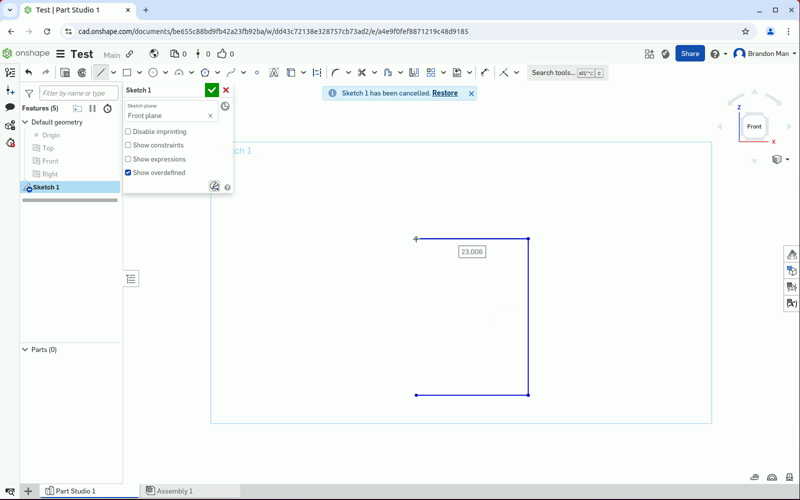
key_down(shift)
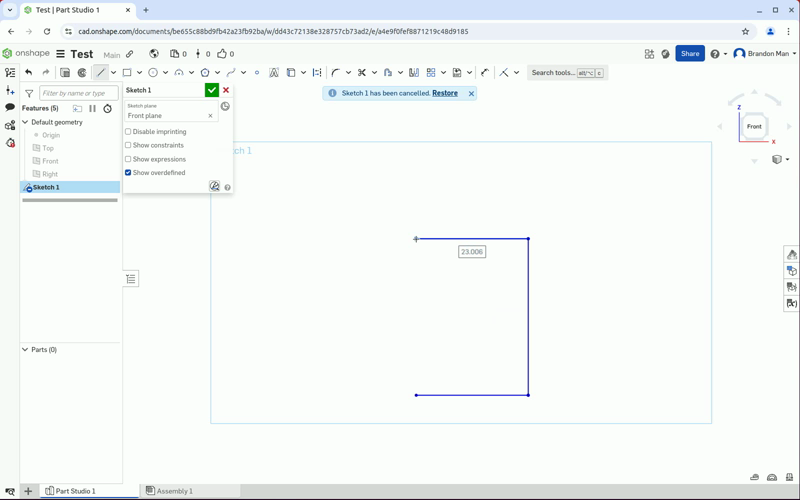
mouse_move(416, 395)
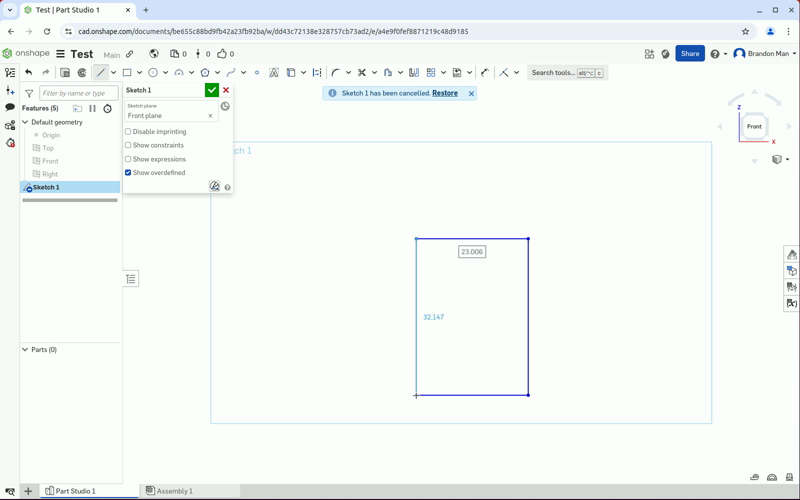
key_up(shift)
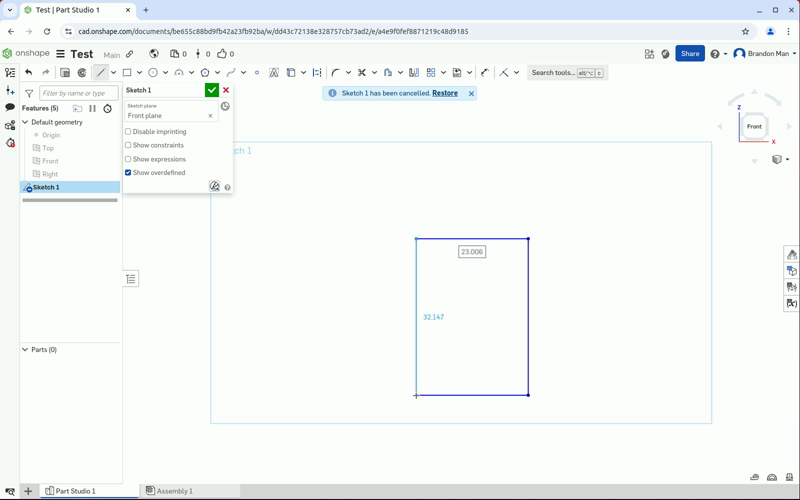
click(416, 395)
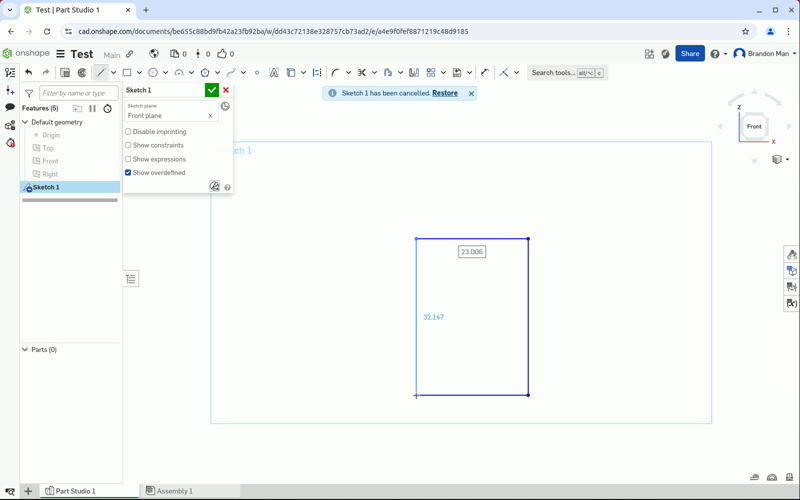
key(esc)
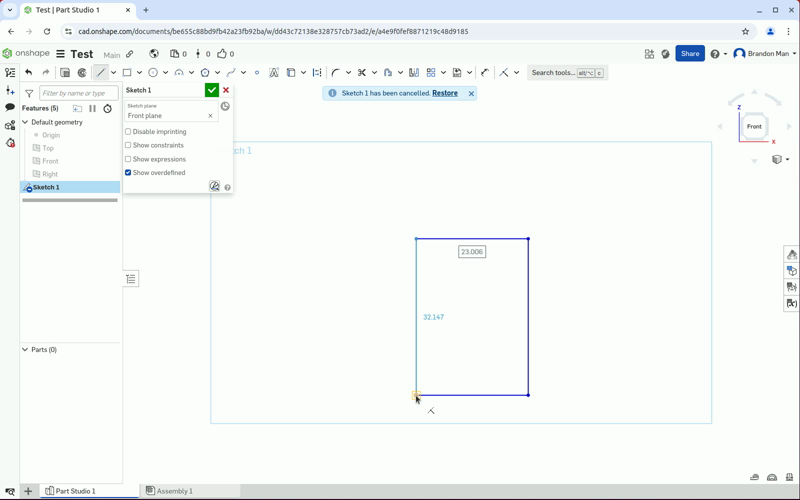
key(l)
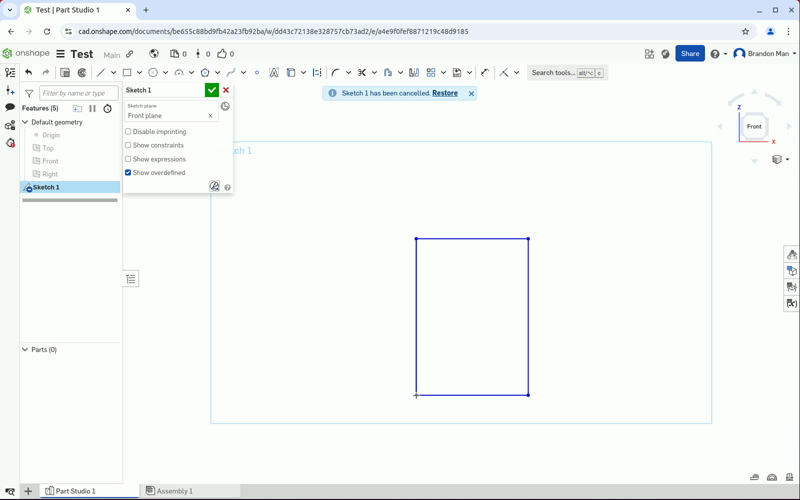
key_down(shift)
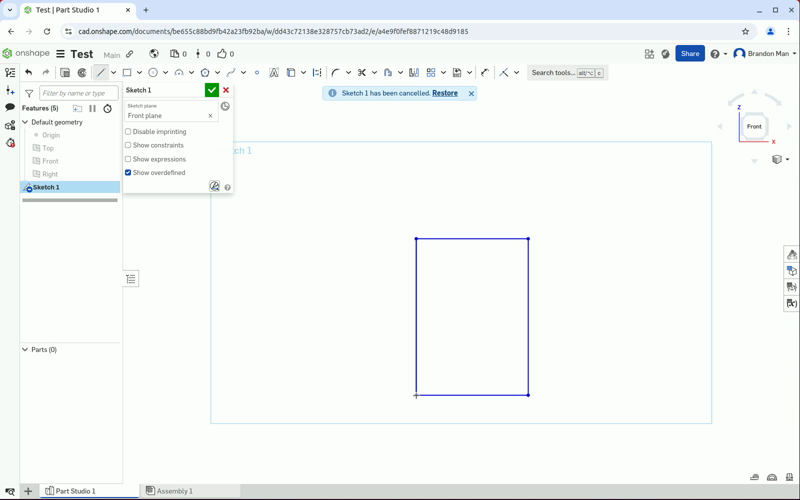
mouse_move(460, 372)
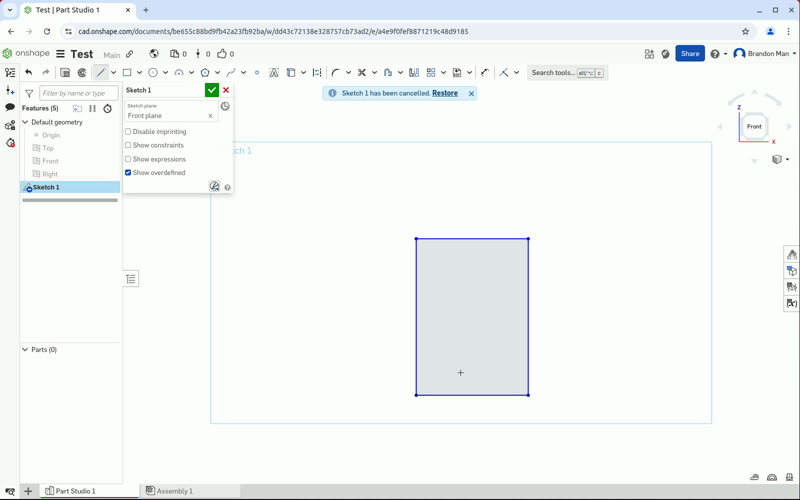
click(460, 372)
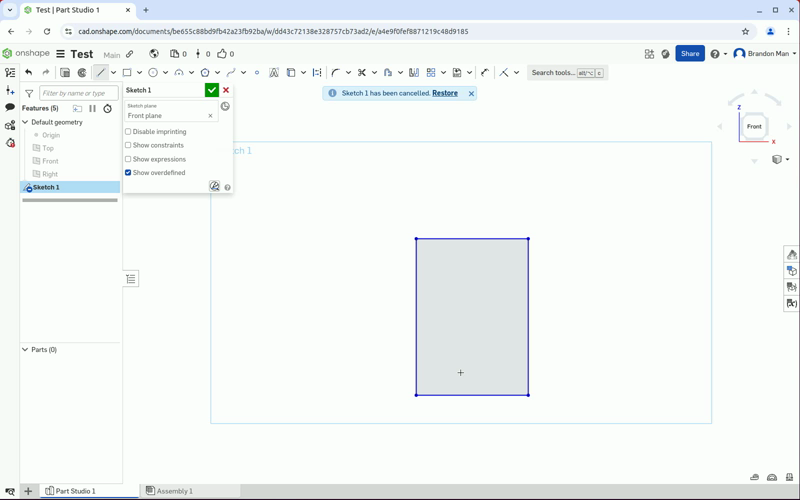
key_up(shift)
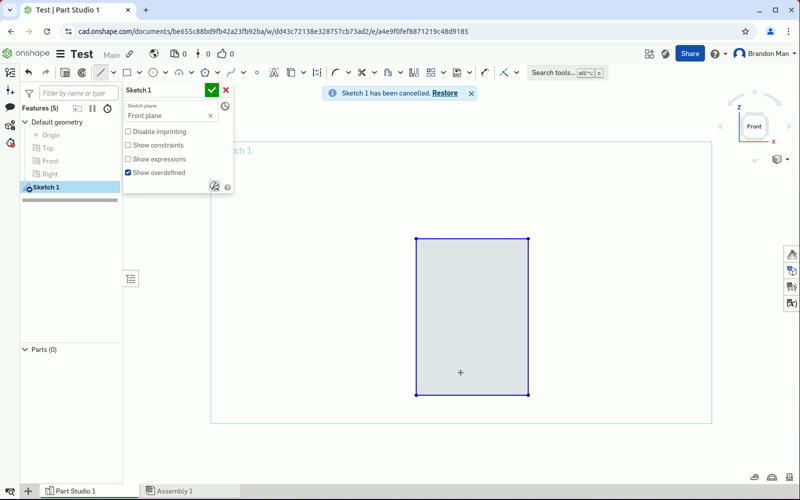
key_down(shift)
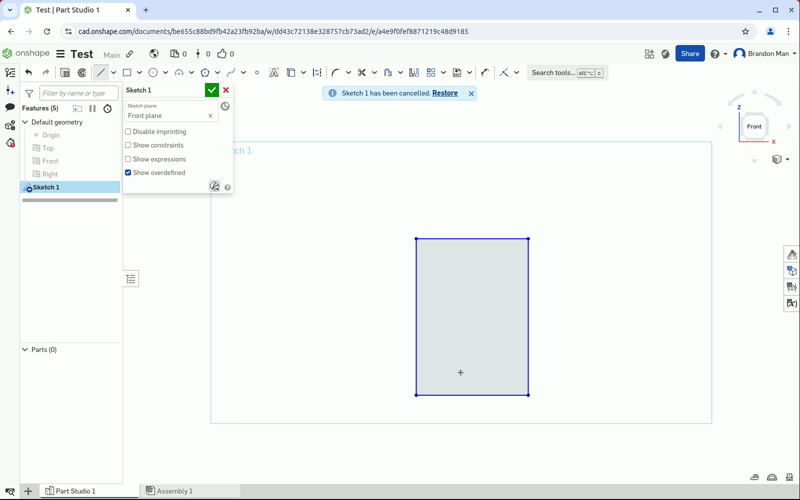
mouse_move(490, 372)
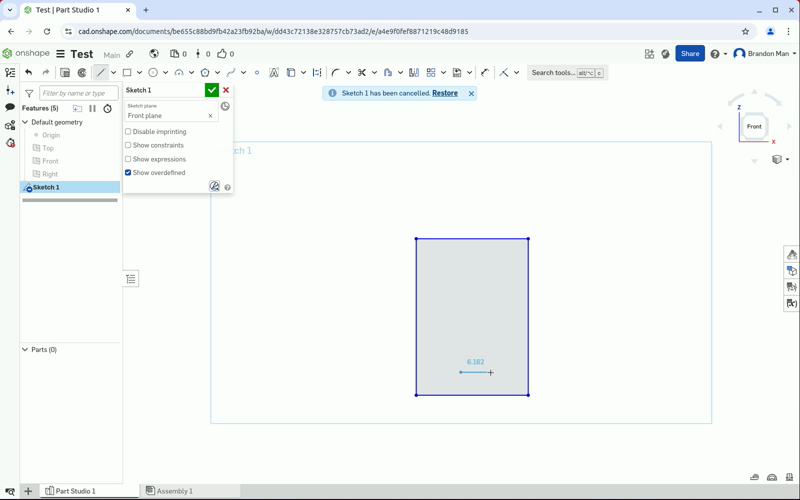
mouse_move(505, 372)
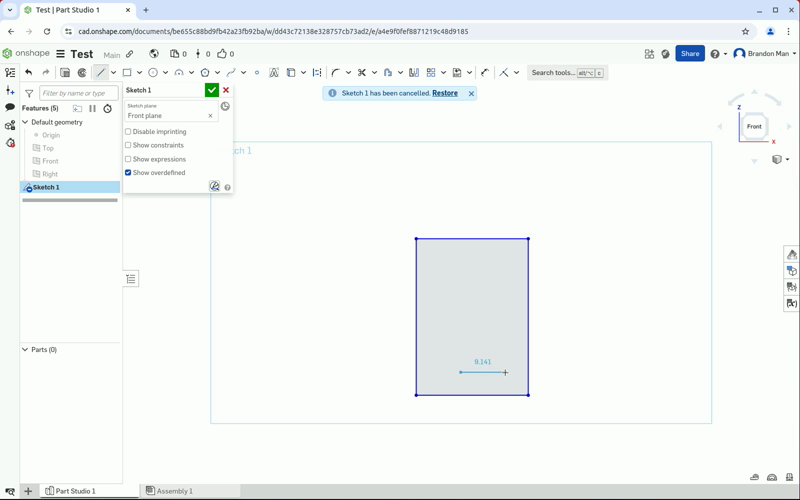
click(505, 372)
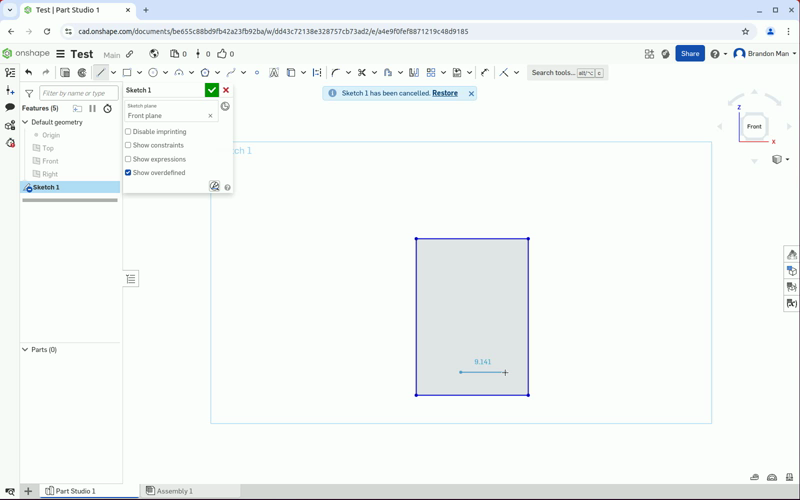
key_up(shift)
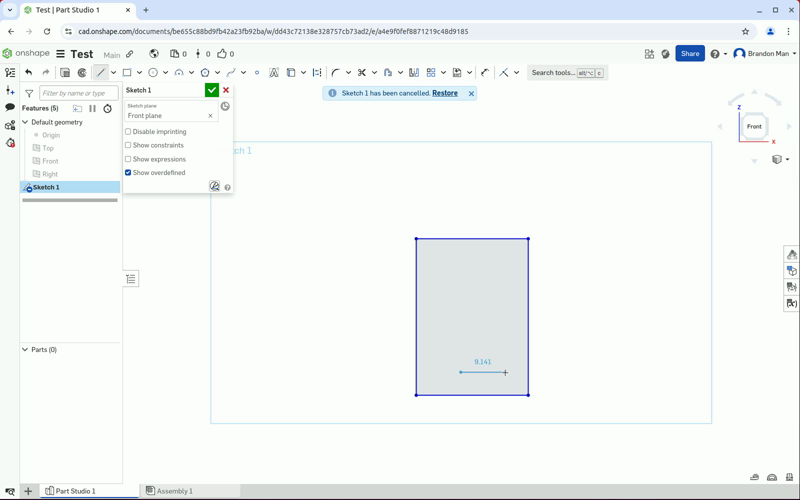
key_down(shift)
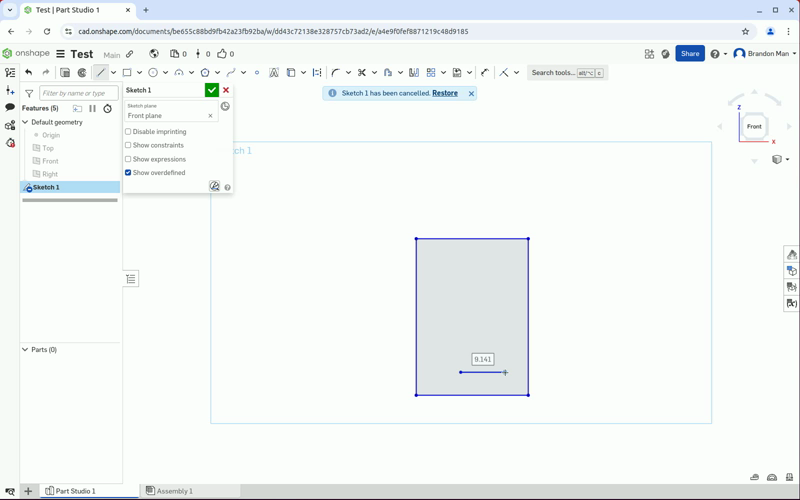
mouse_move(505, 283)
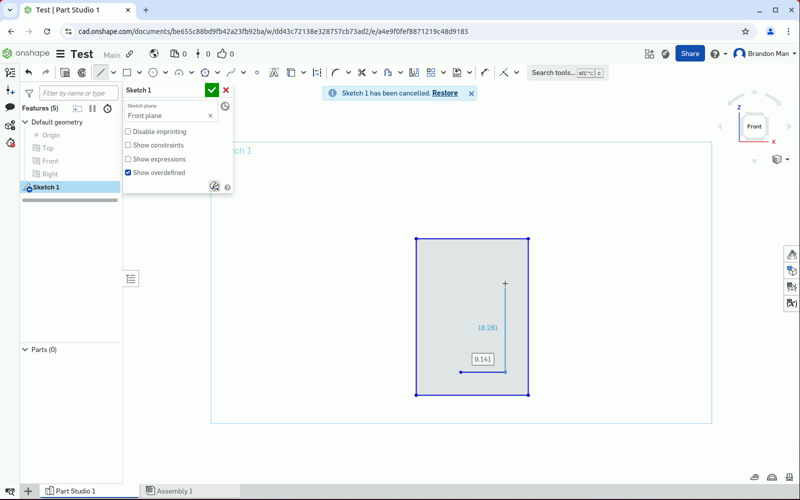
click(505, 283)
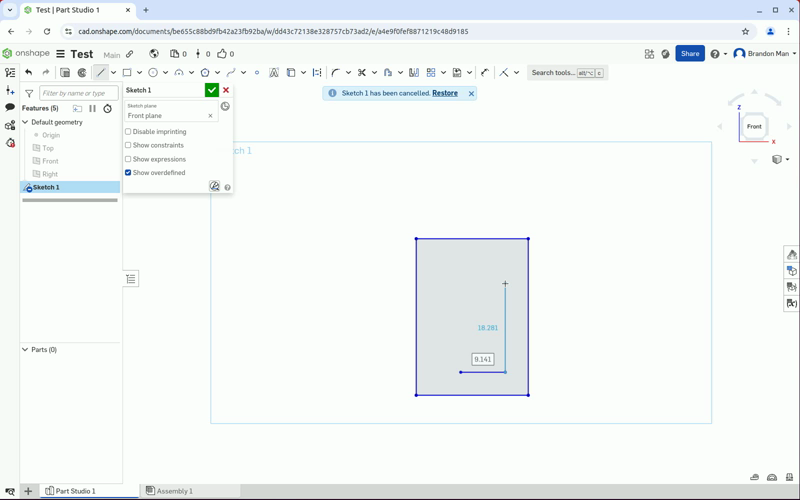
key_up(shift)
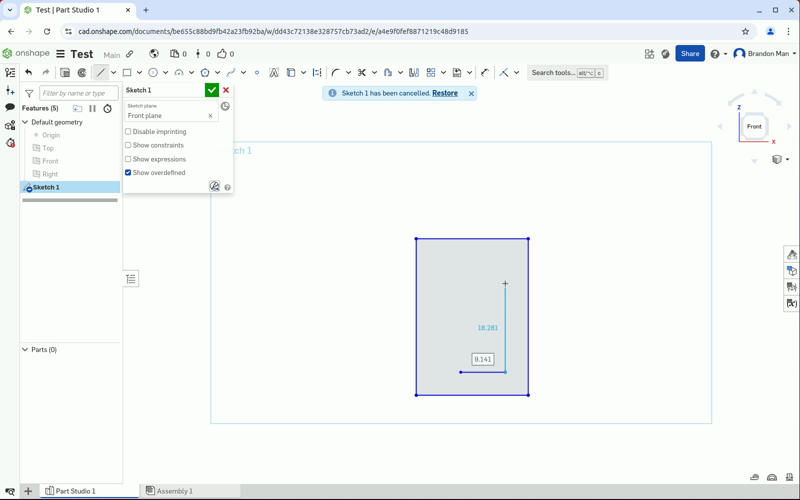
key_down(shift)
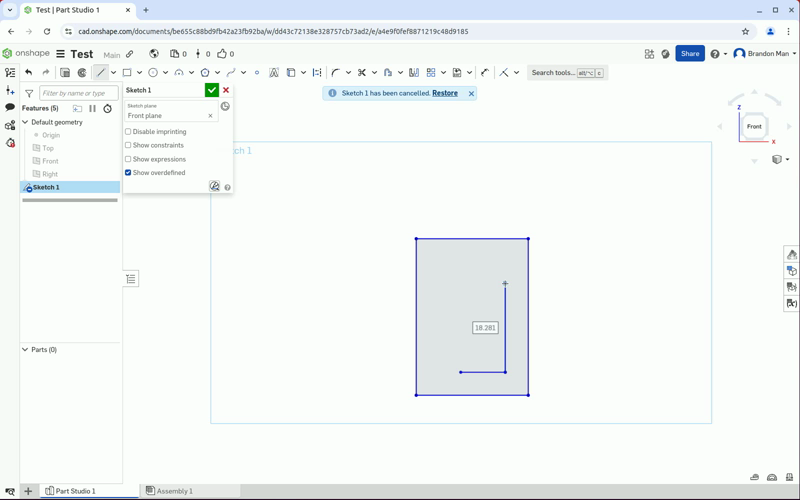
mouse_move(535, 283)
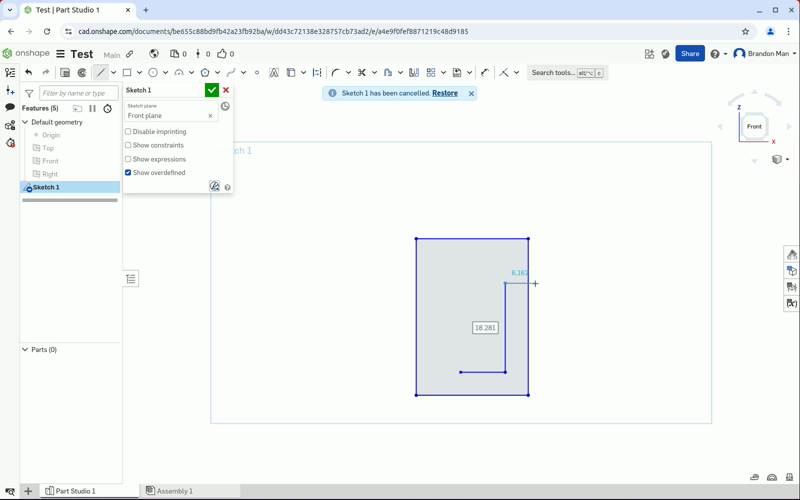
mouse_move(460, 283)
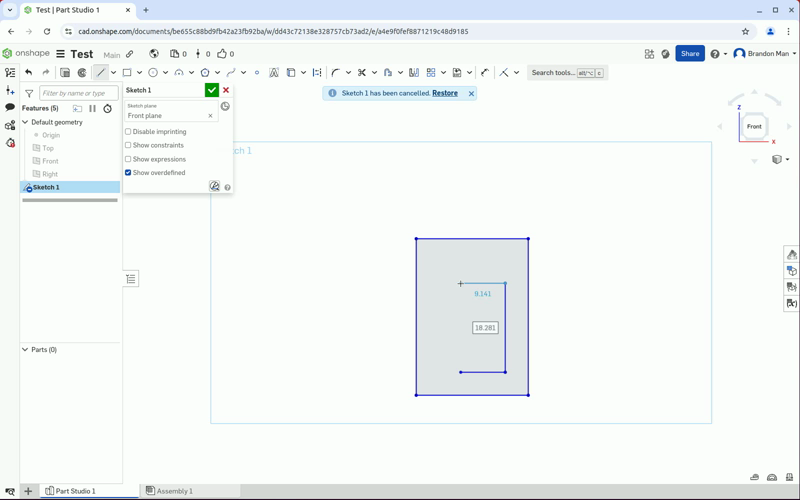
click(460, 283)
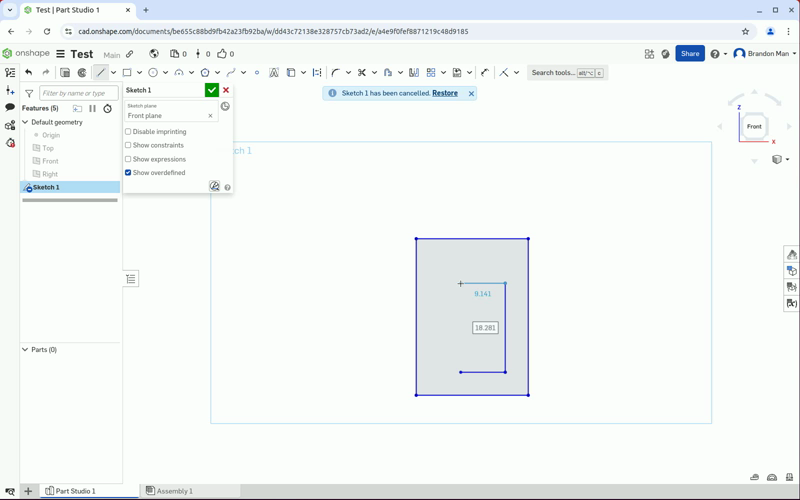
key_up(shift)
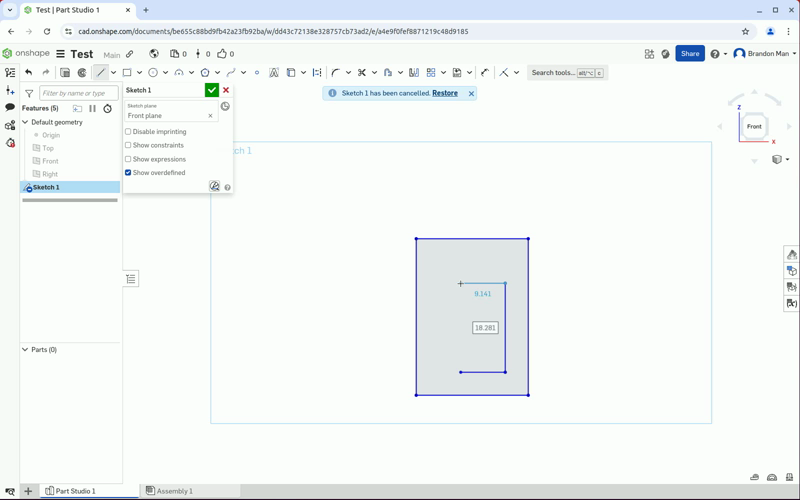
key_down(shift)
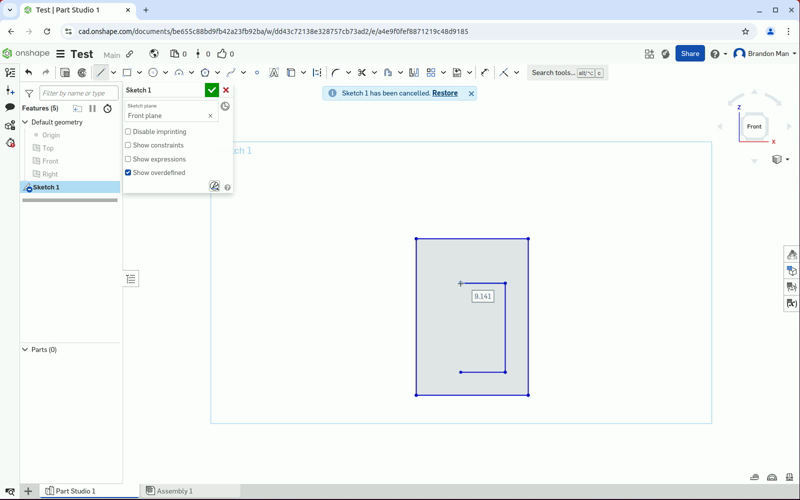
mouse_move(460, 372)
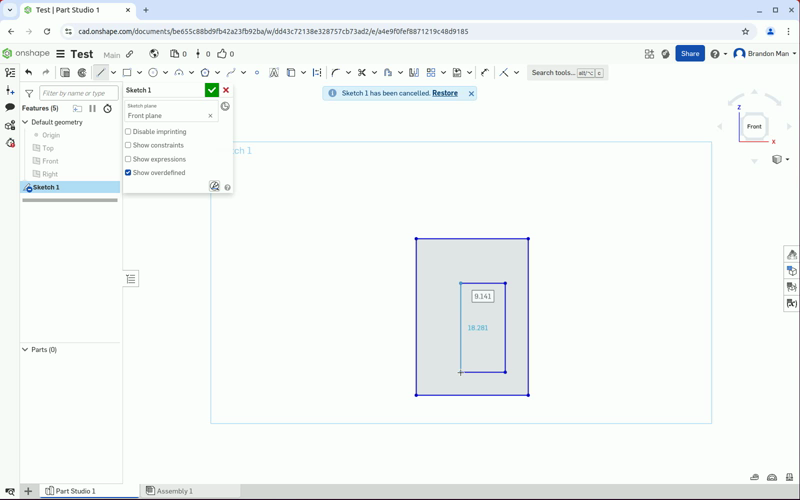
key_up(shift)
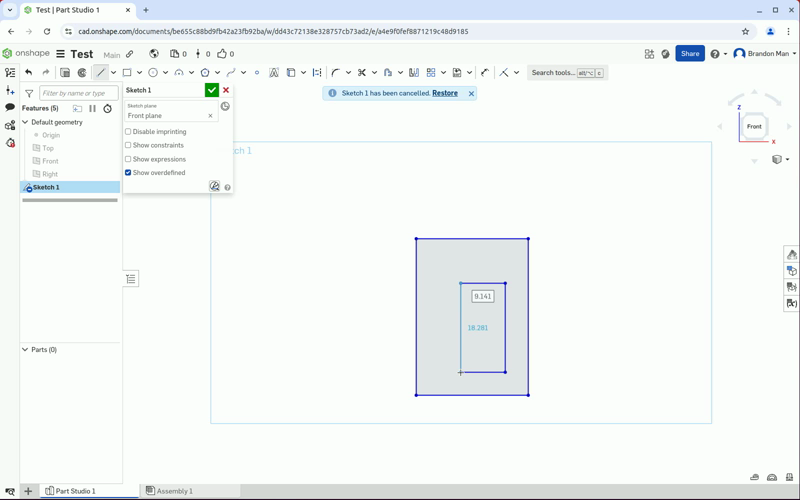
click(460, 372)
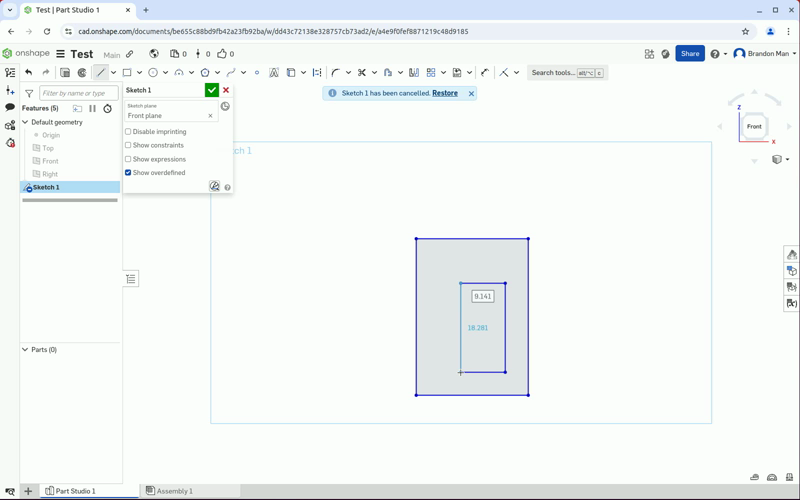
key(esc)
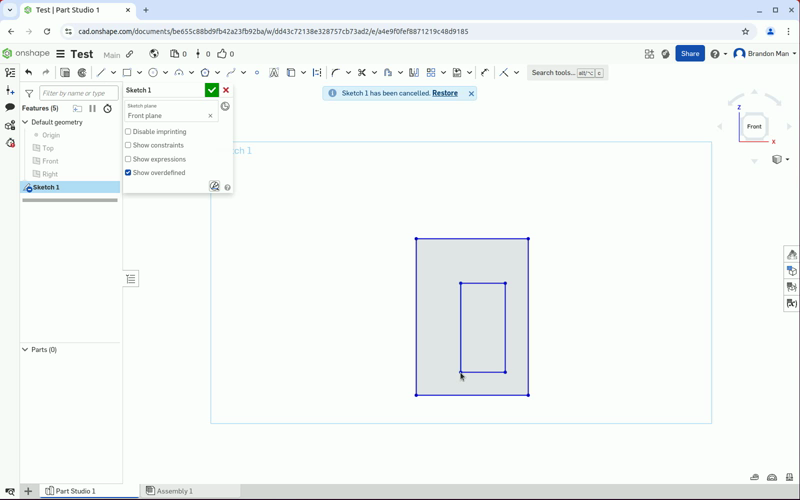
mouse_move(518, 281)
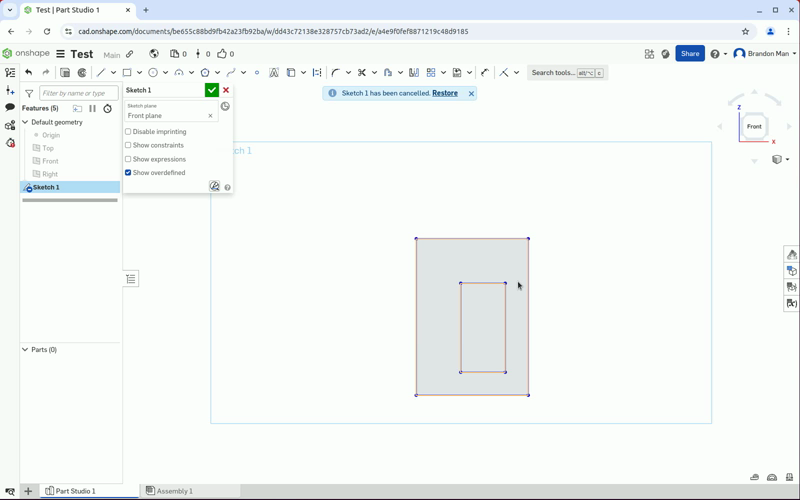
click(518, 281)
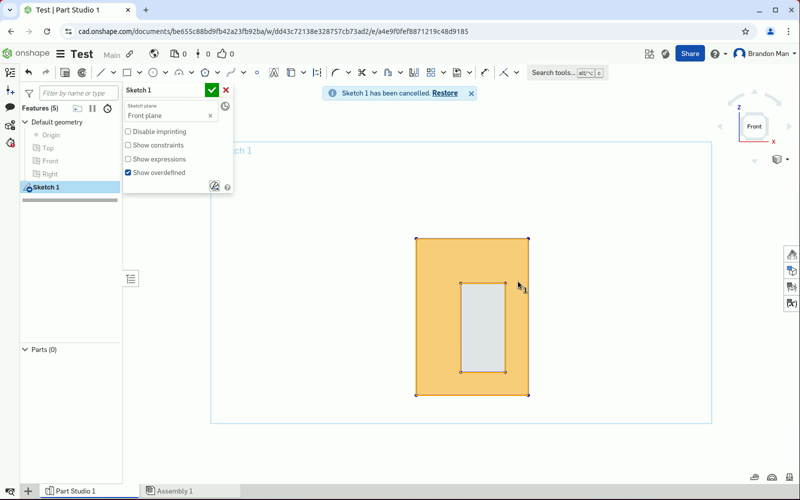
mouse_move(73, 352)
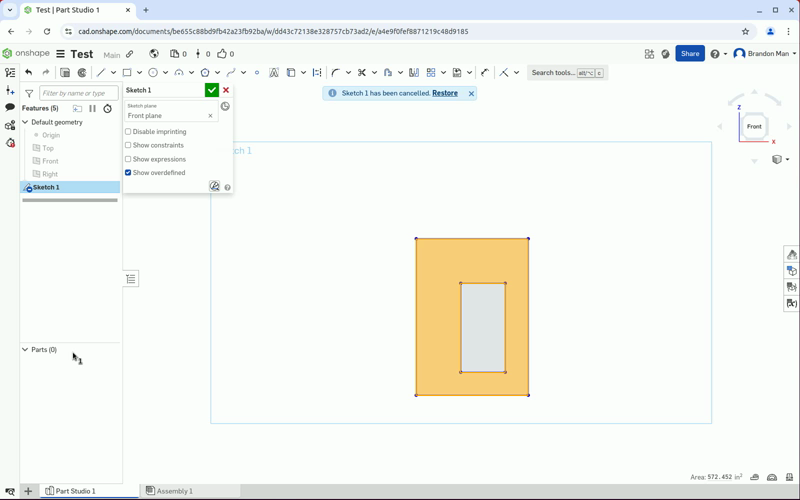
key(shift+y)
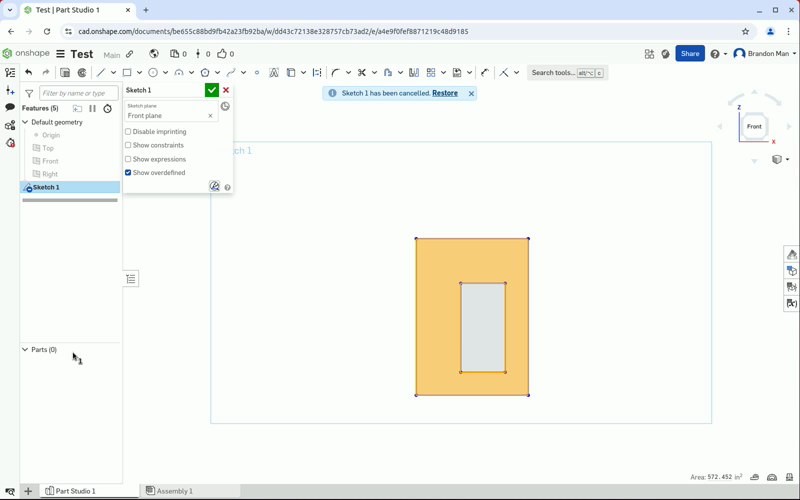
key(shift+e)
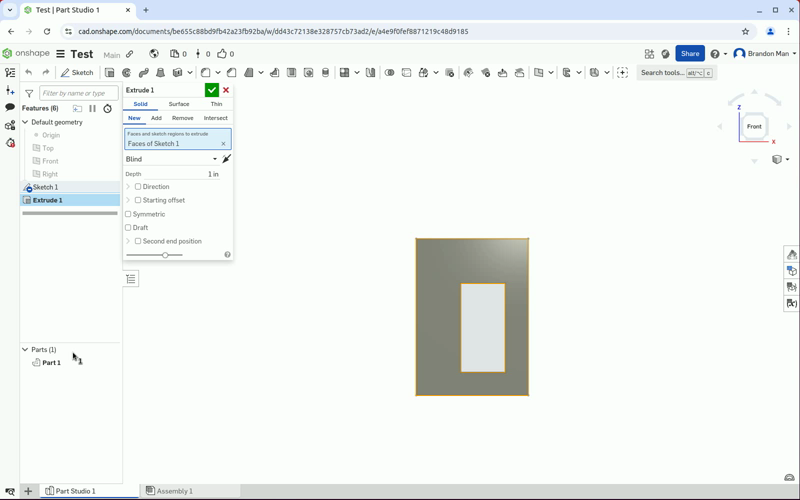
mouse_move(143, 106)
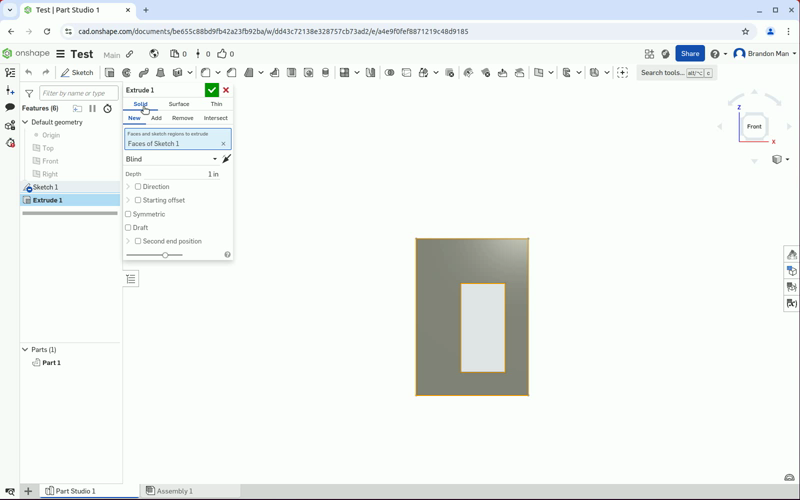
click(143, 106)
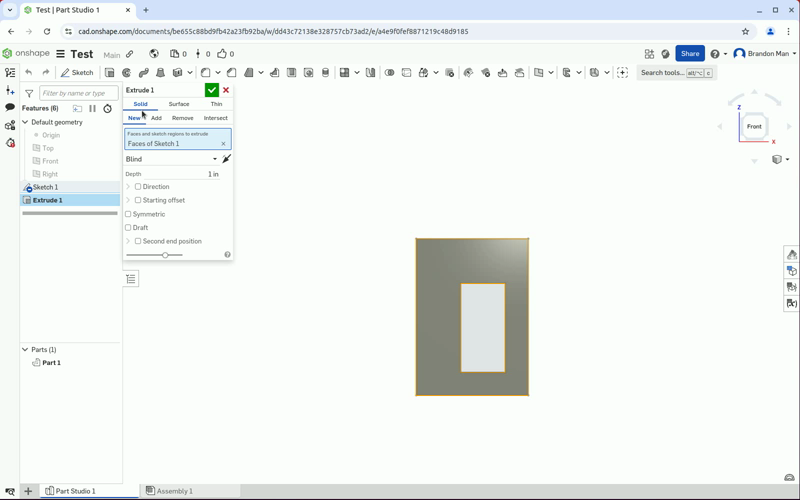
mouse_move(137, 120)
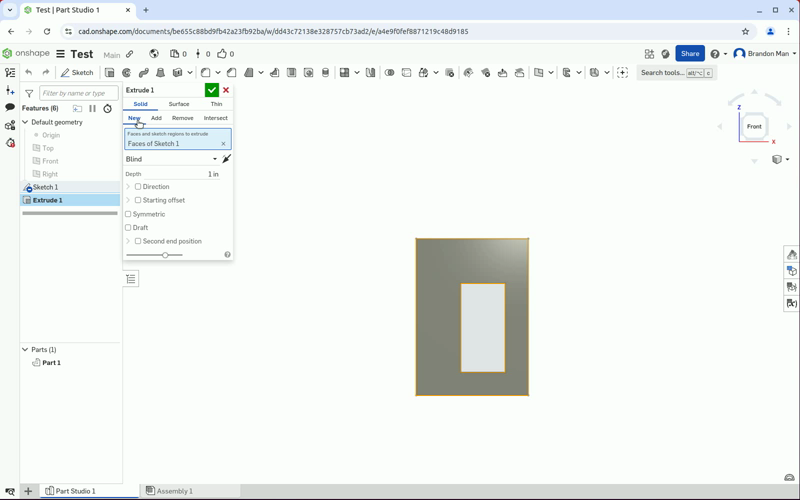
click(137, 120)
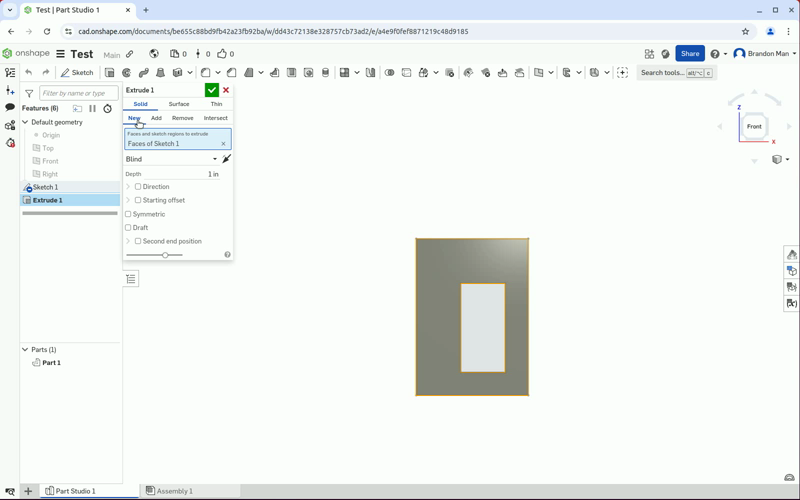
key(tab, 4)
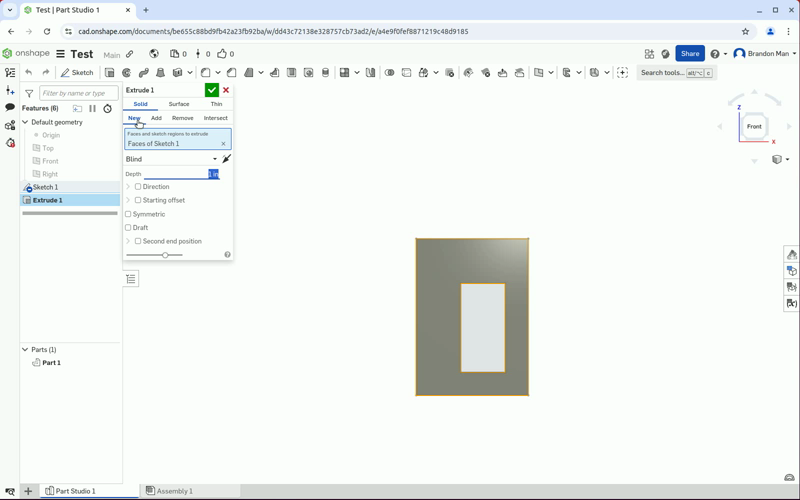
text(4.574)
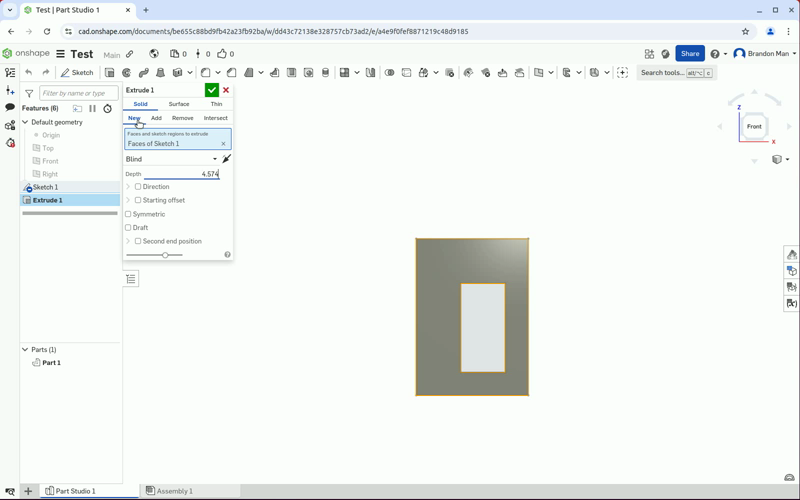
key(enter)
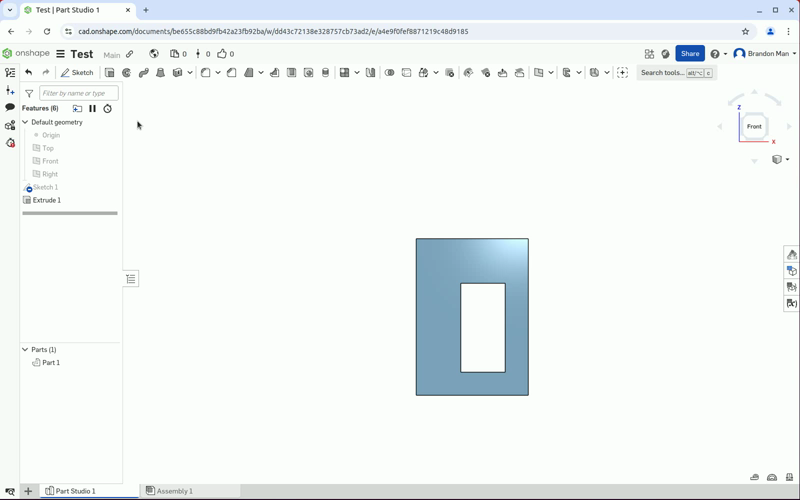
key(shift+h)
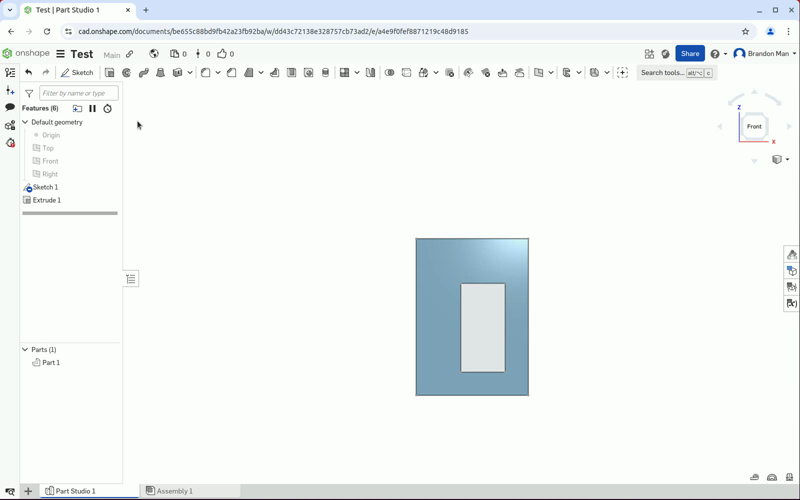
key(shift+h)
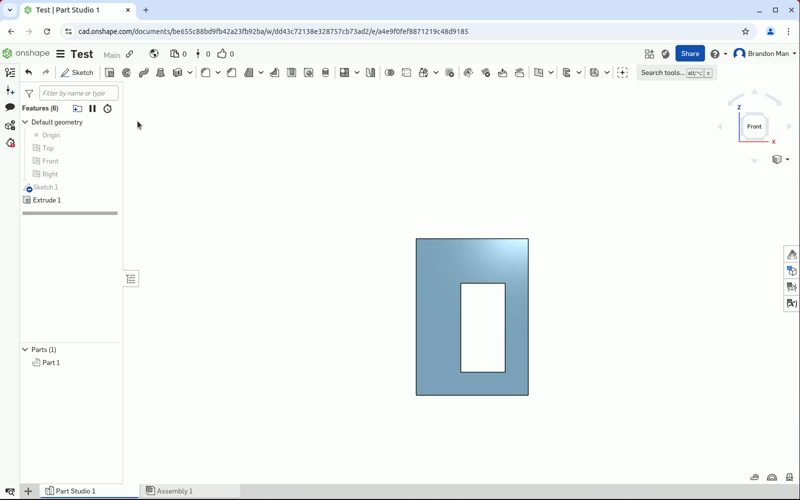
mouse_move(73, 189)
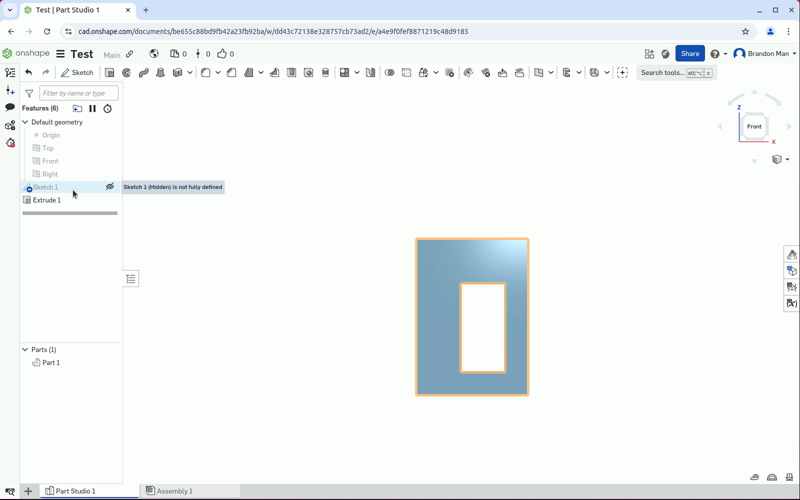
click(73, 189)
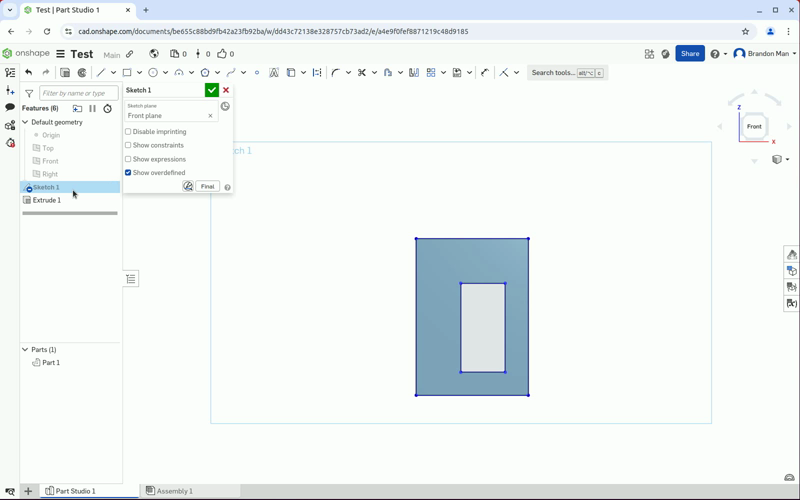
mouse_move(229, 92)
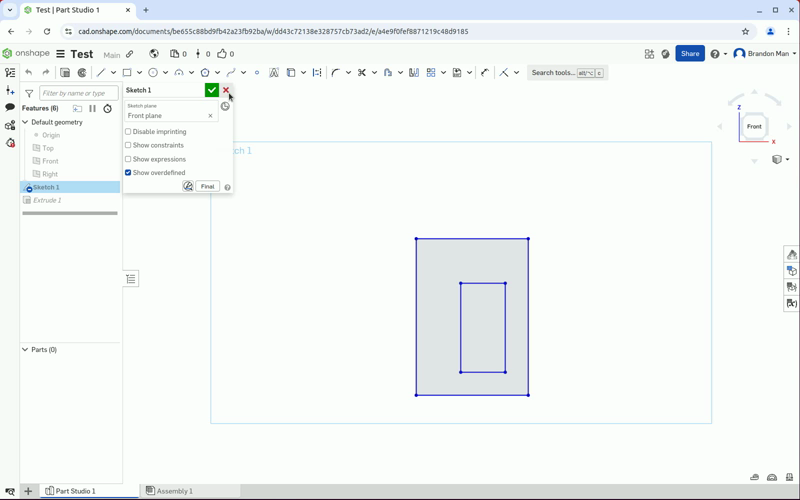
click(229, 92)
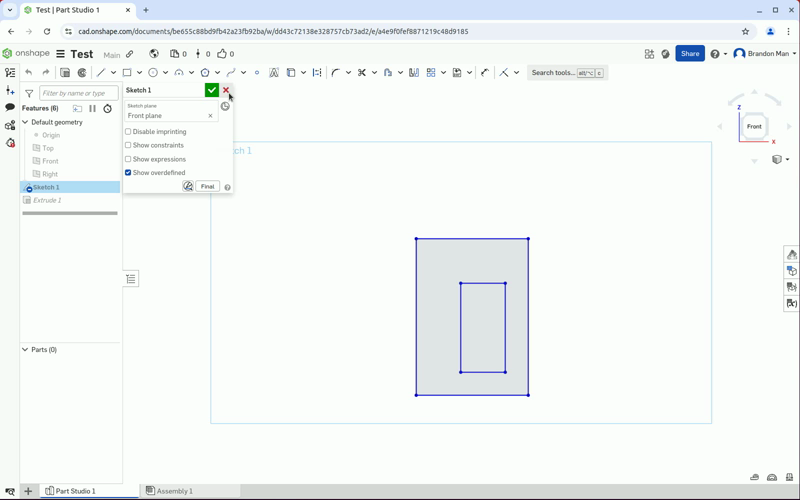
key(shift+s)
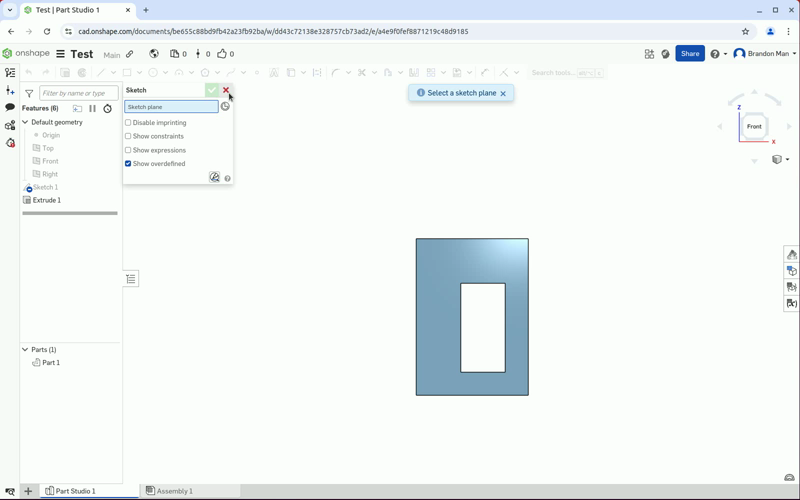
mouse_move(73, 163)
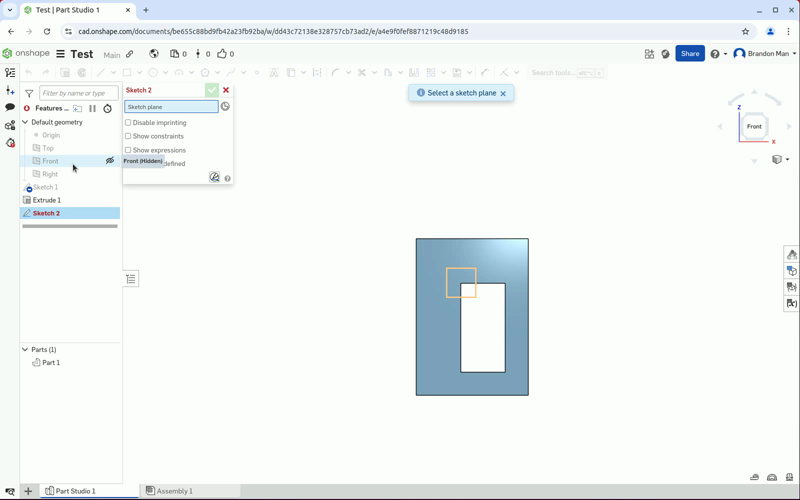
click(73, 163)
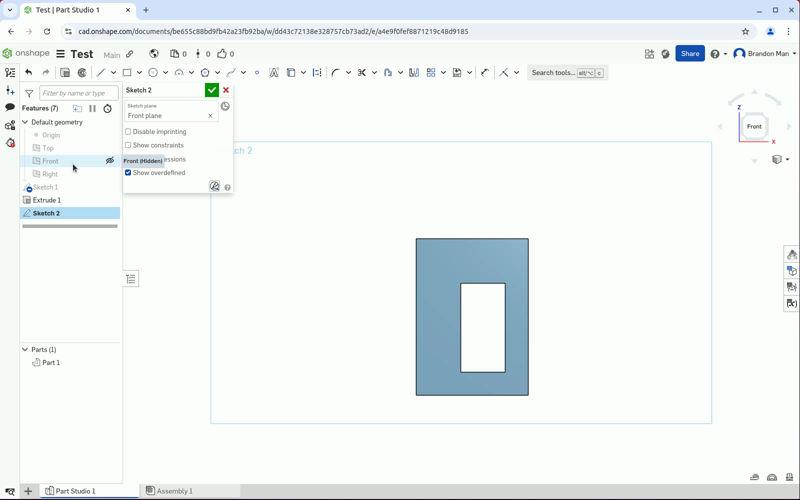
mouse_move(73, 352)
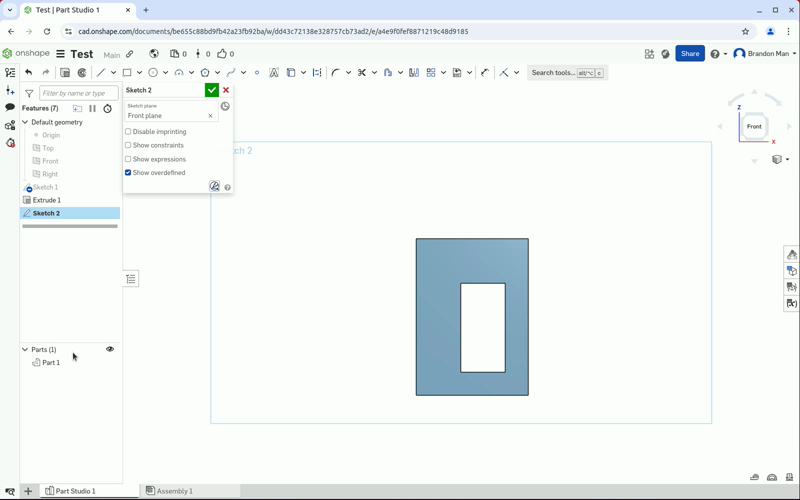
key(y)
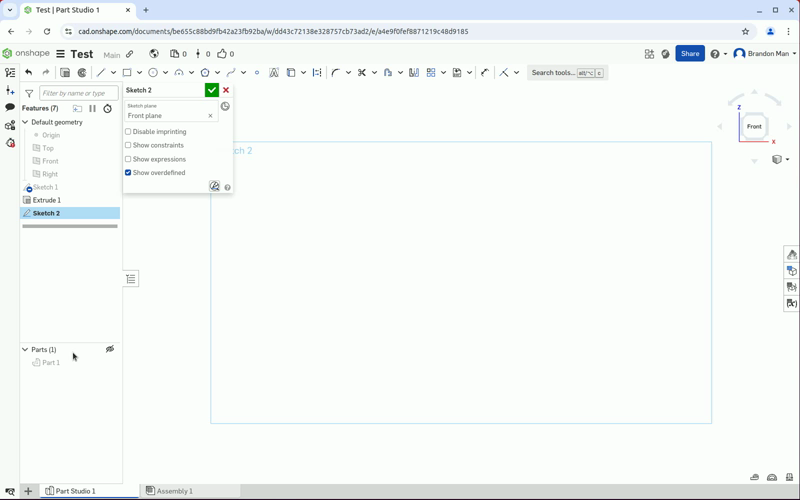
key(l)
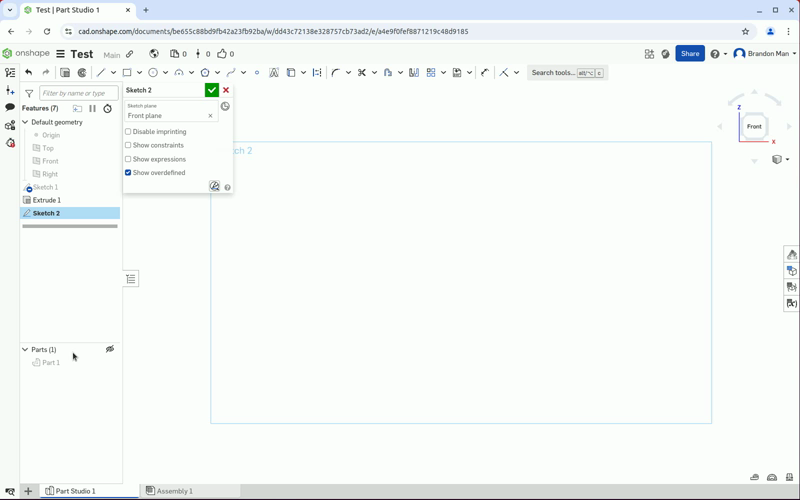
key_down(shift)
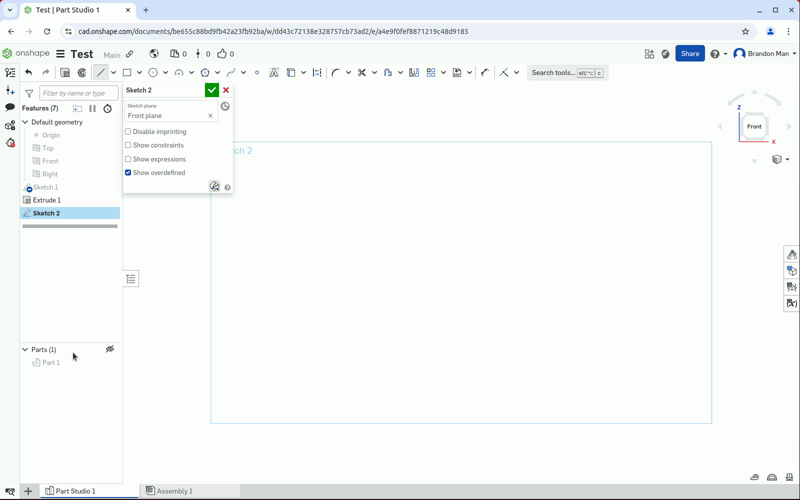
mouse_move(416, 395)
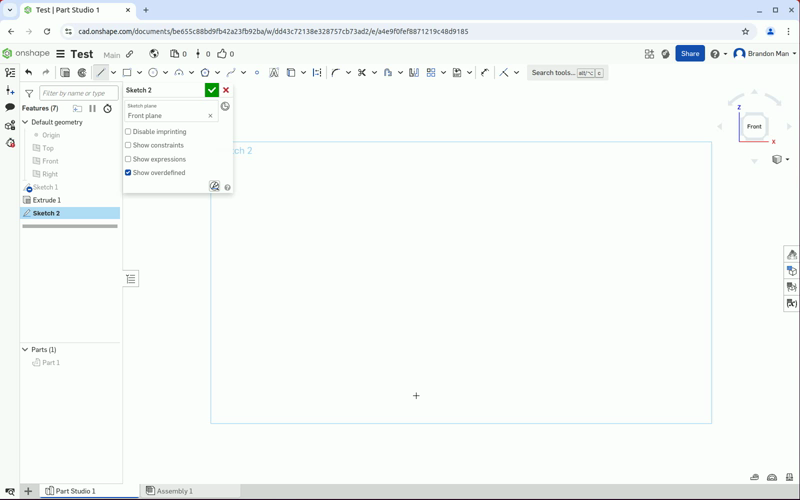
click(416, 395)
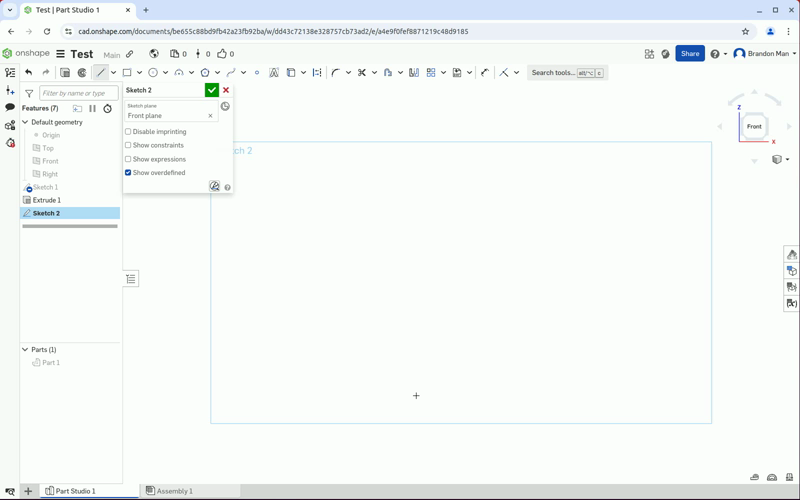
key_up(shift)
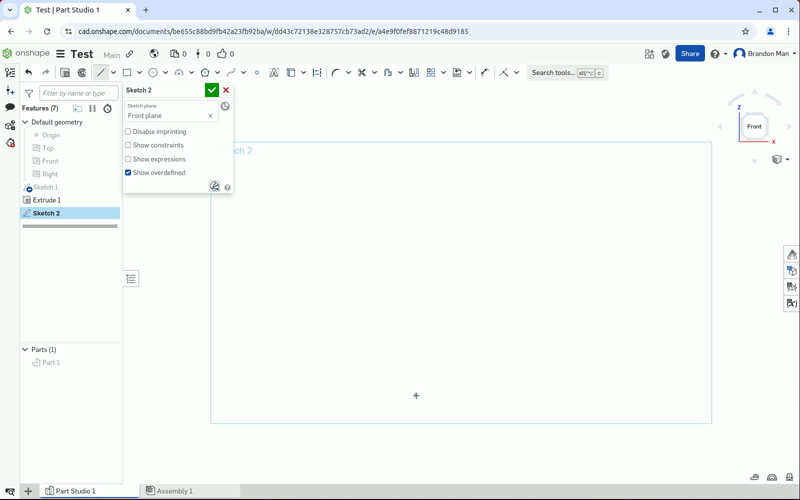
key_down(shift)
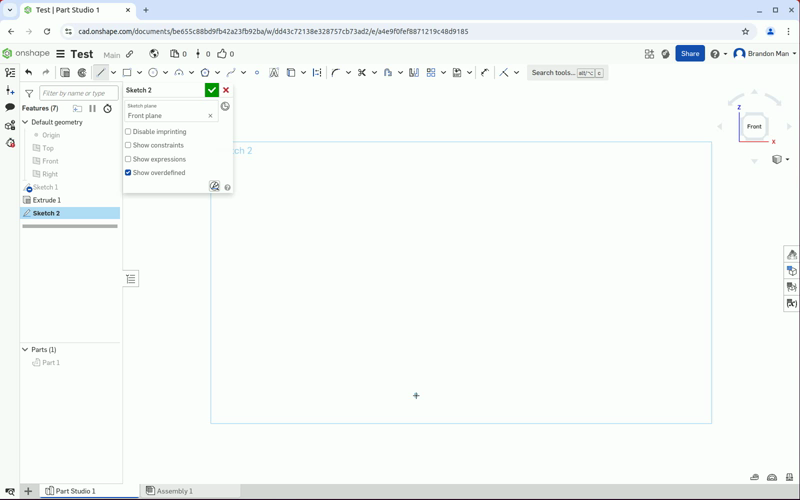
mouse_move(528, 395)
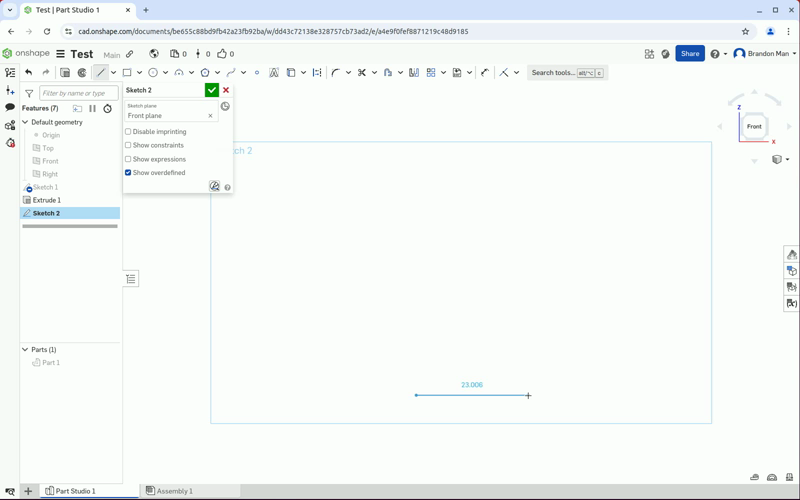
click(528, 395)
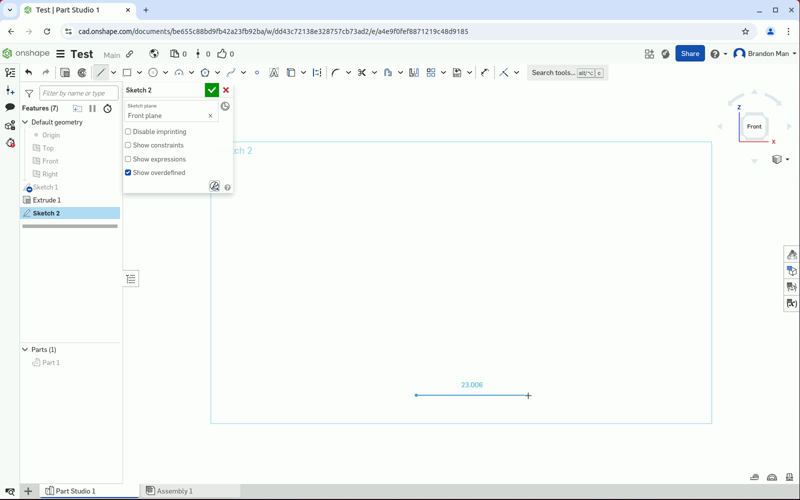
key_up(shift)
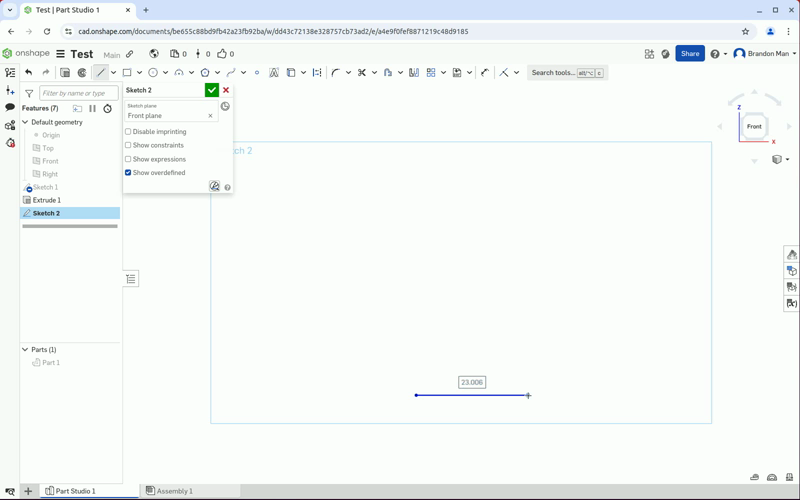
key_down(shift)
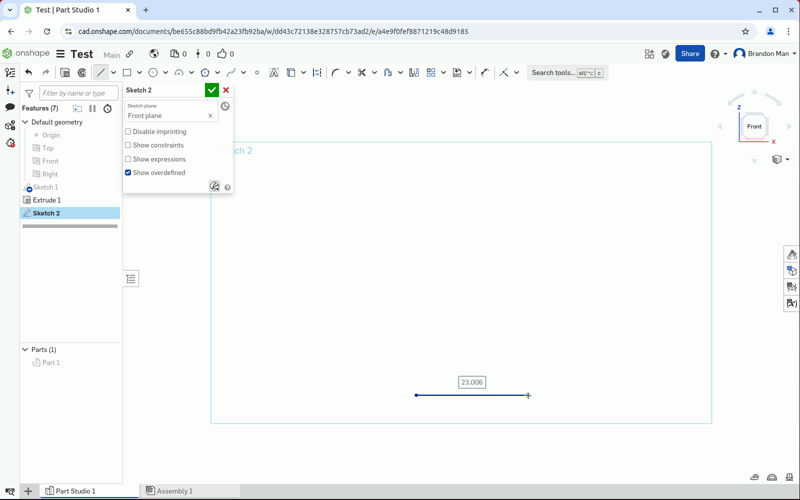
mouse_move(528, 238)
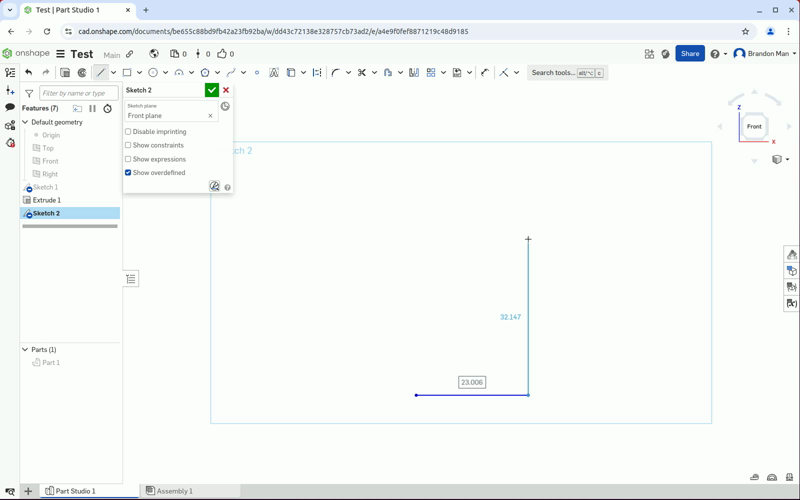
click(528, 238)
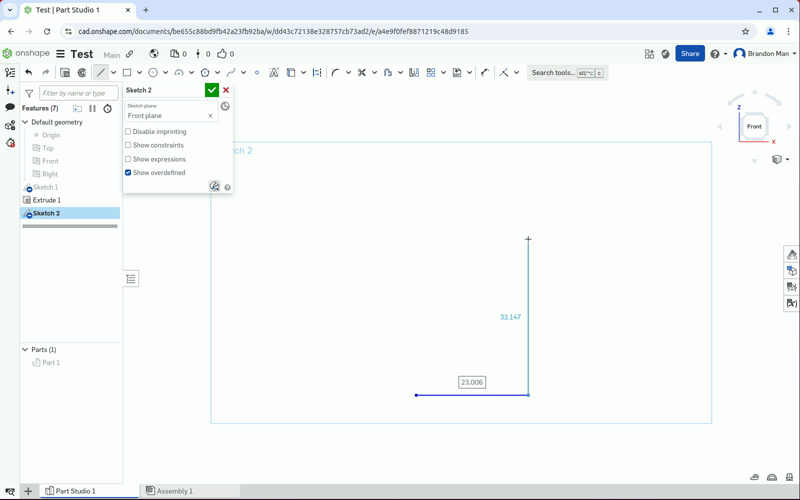
key_up(shift)
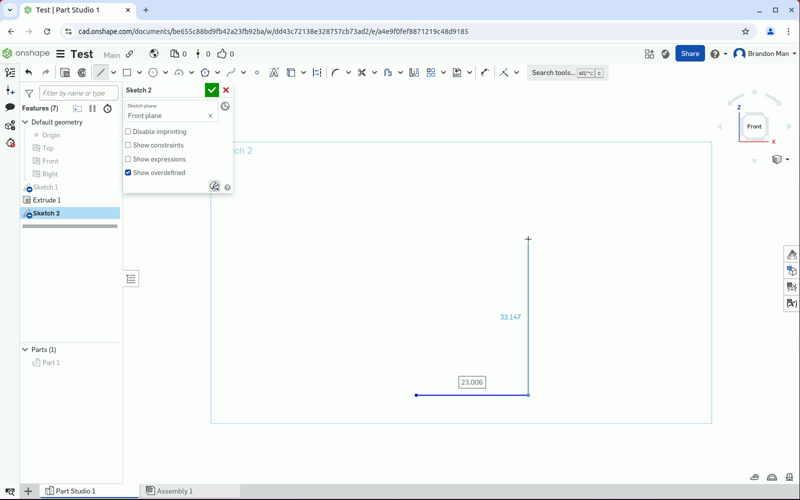
key_down(shift)
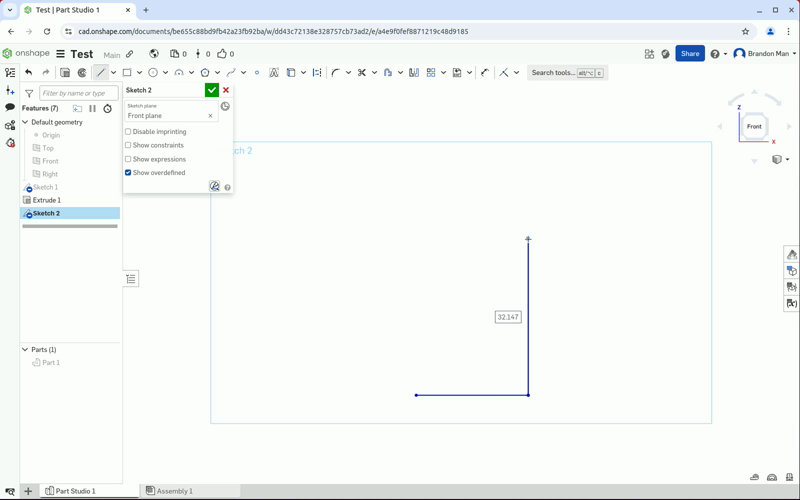
mouse_move(416, 238)
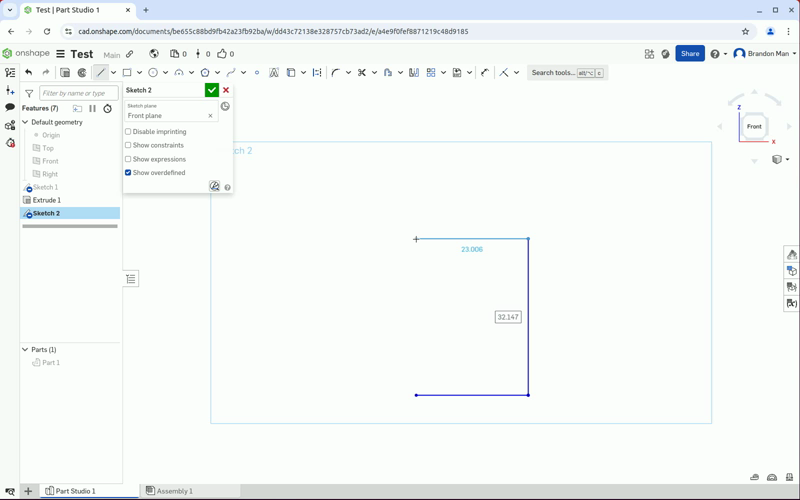
click(416, 238)
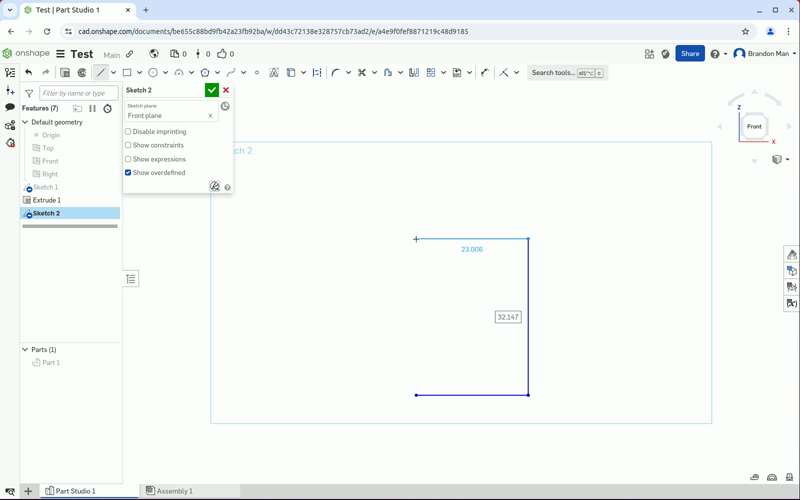
key_up(shift)
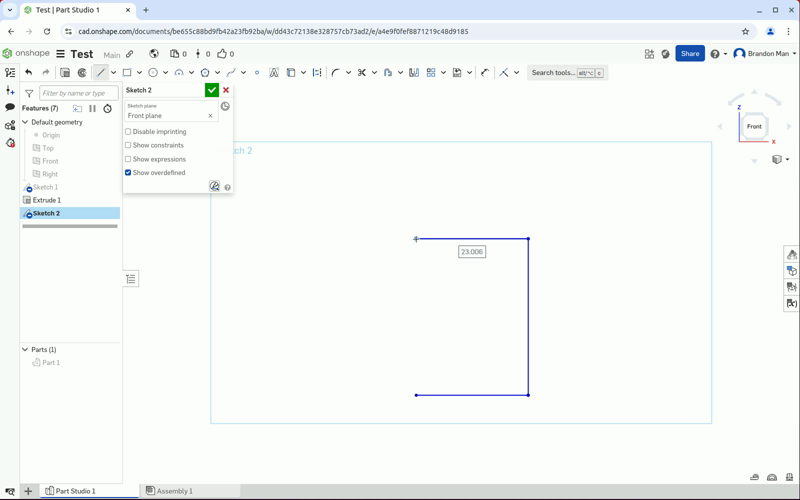
key_down(shift)
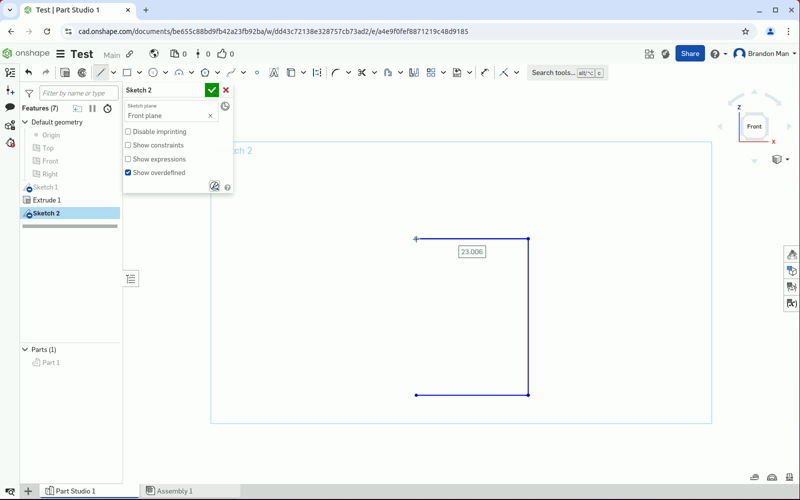
mouse_move(416, 395)
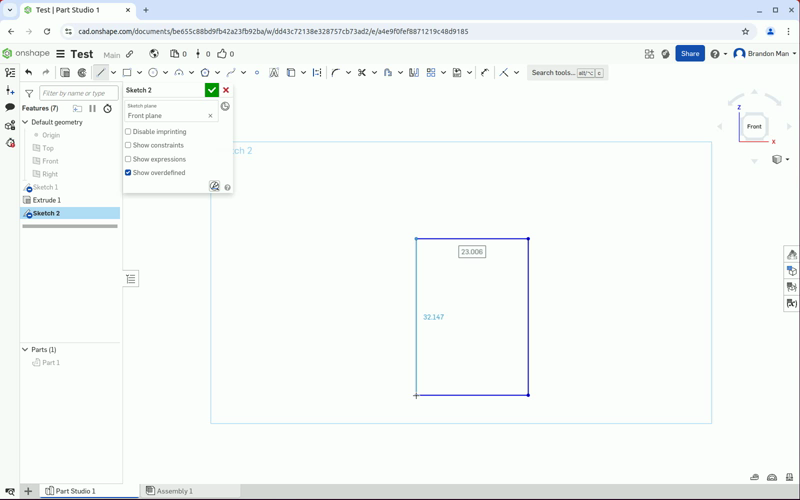
key_up(shift)
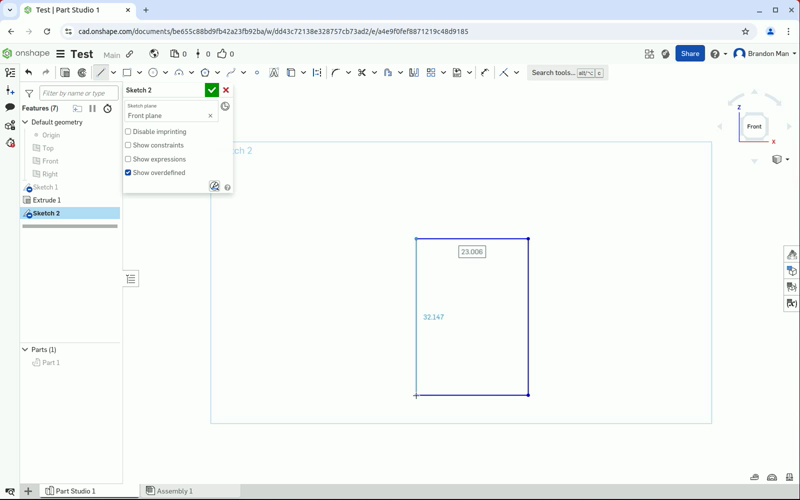
click(416, 395)
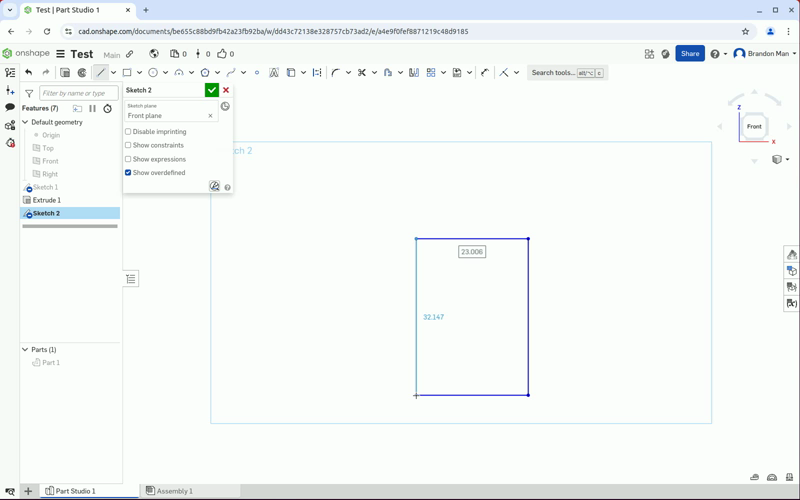
key(esc)
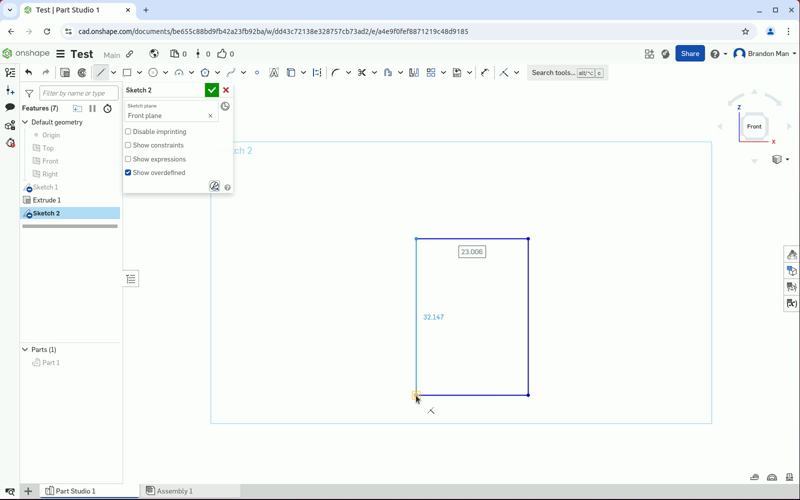
key(l)
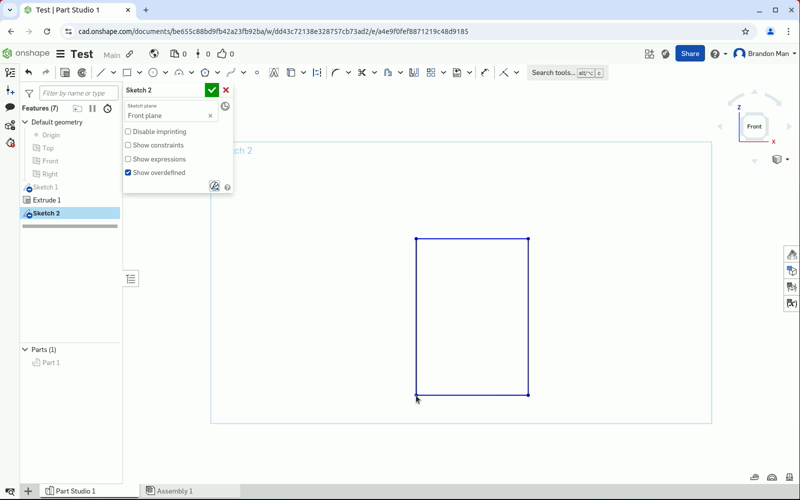
key_down(shift)
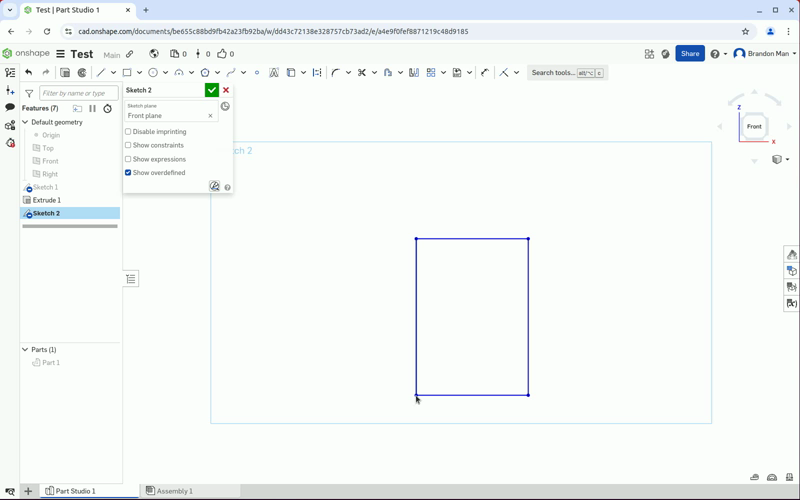
mouse_move(460, 372)
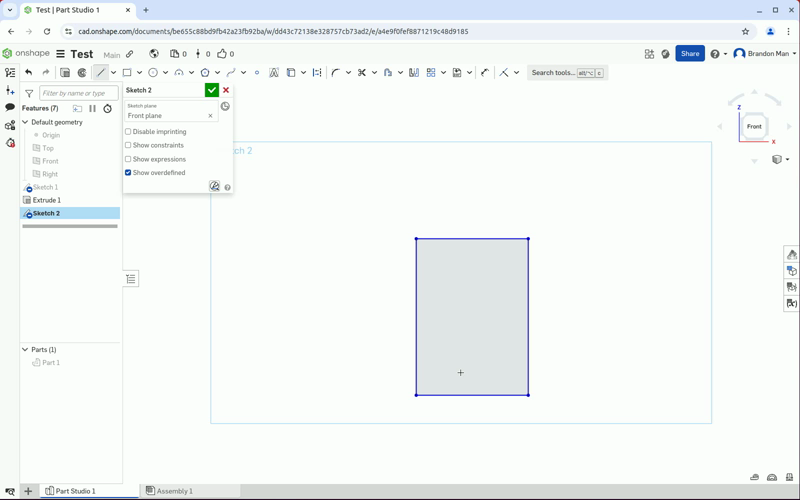
click(460, 372)
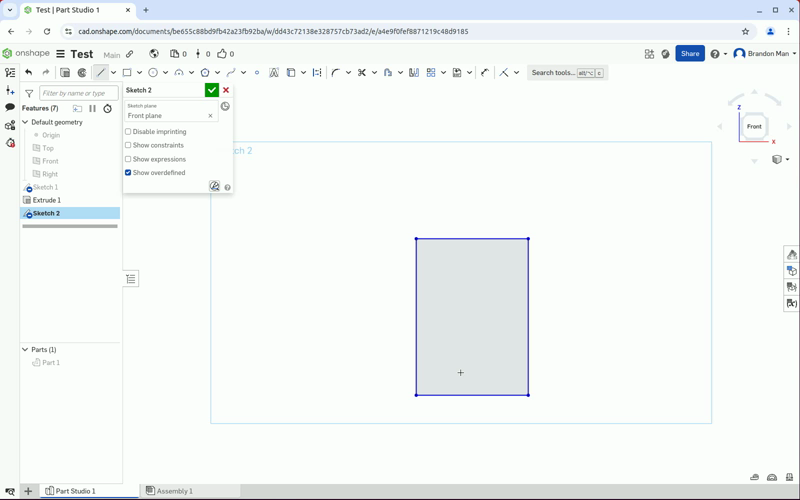
key_up(shift)
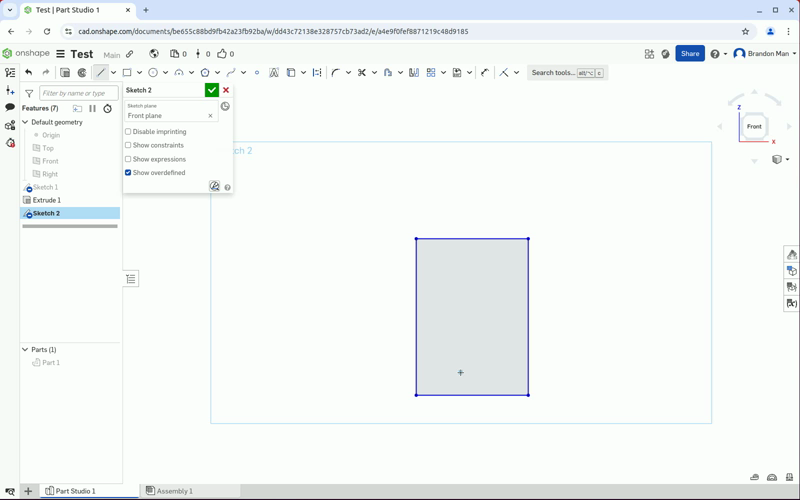
key_down(shift)
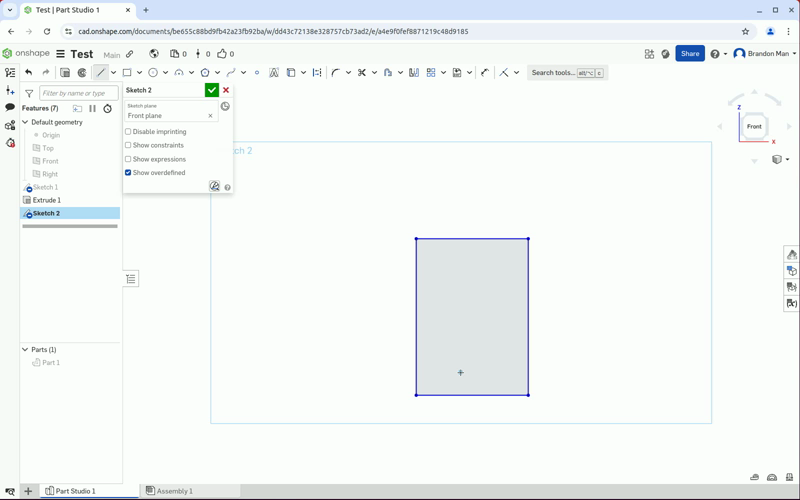
mouse_move(490, 372)
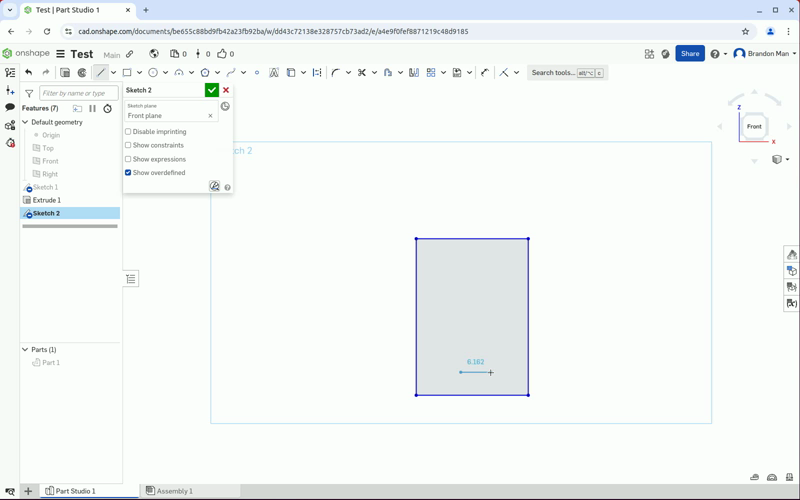
mouse_move(505, 372)
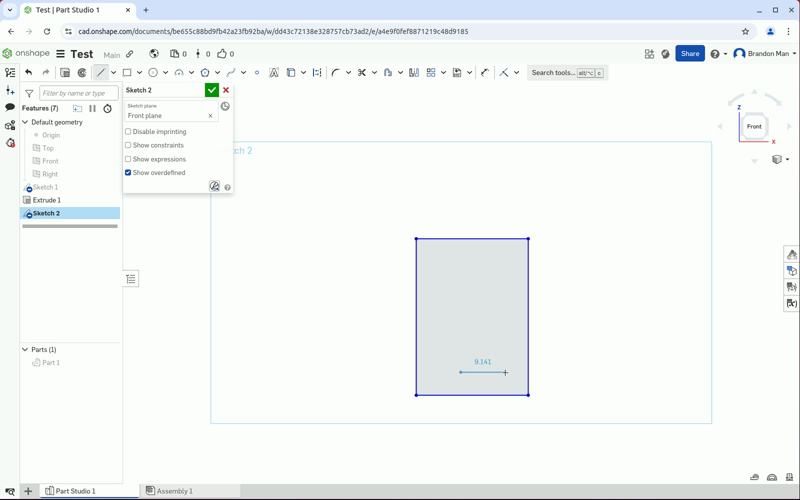
click(505, 372)
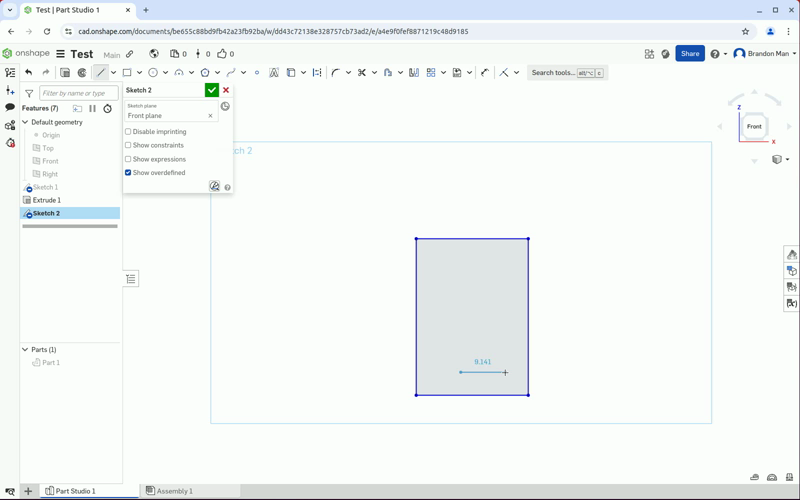
key_up(shift)
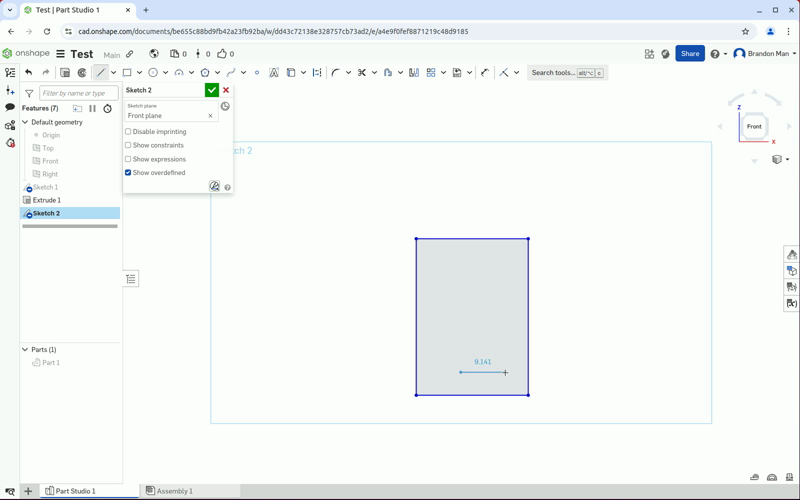
key_down(shift)
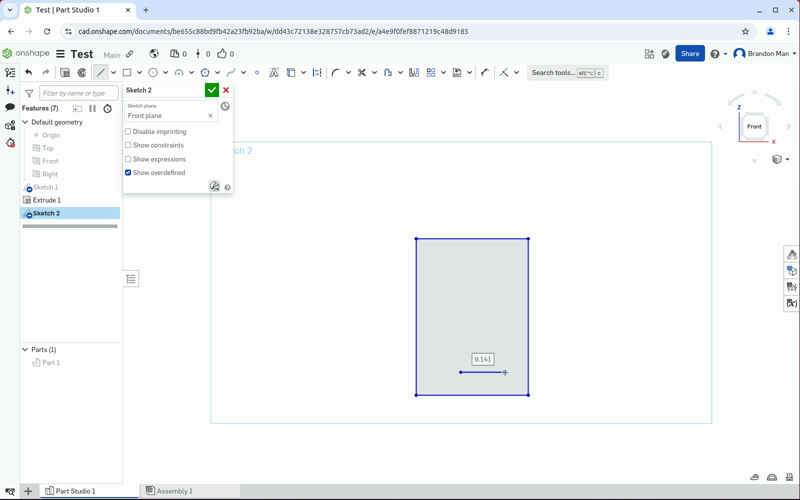
mouse_move(505, 283)
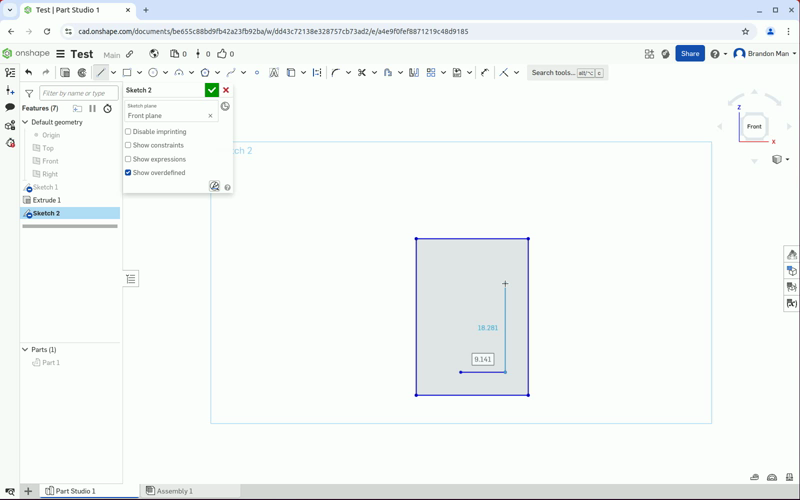
click(505, 283)
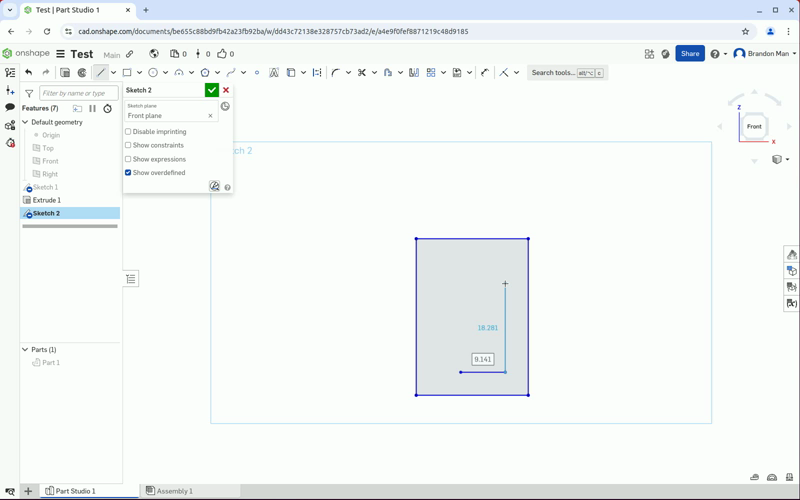
key_up(shift)
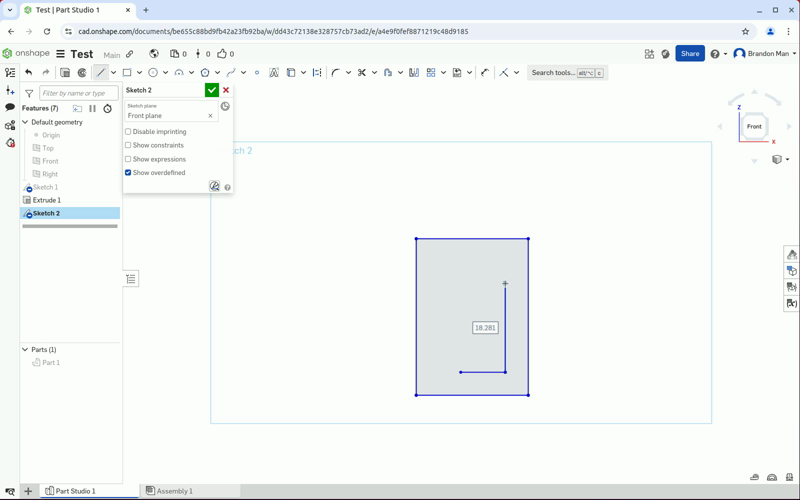
key_down(shift)
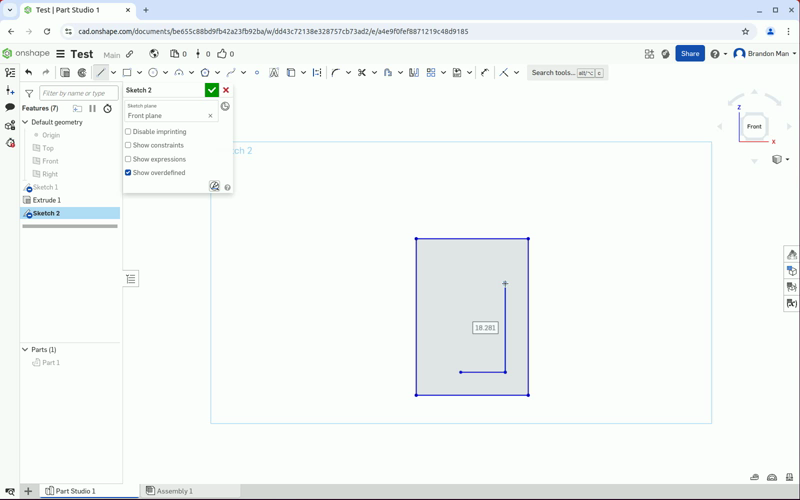
mouse_move(535, 283)
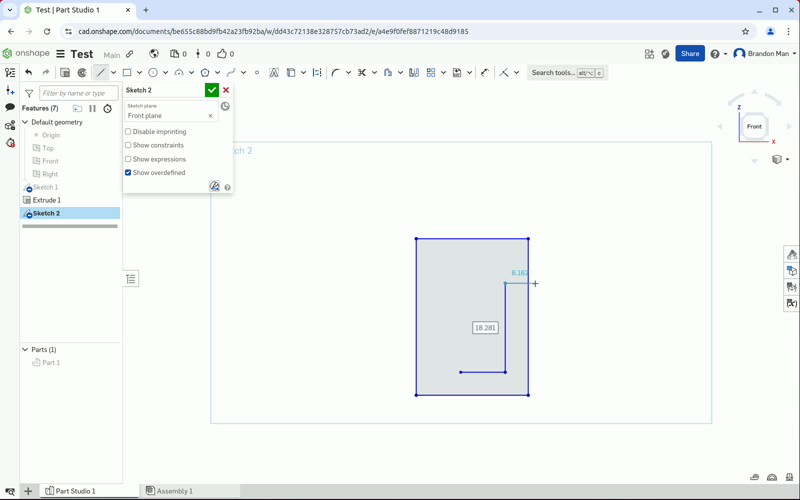
mouse_move(460, 283)
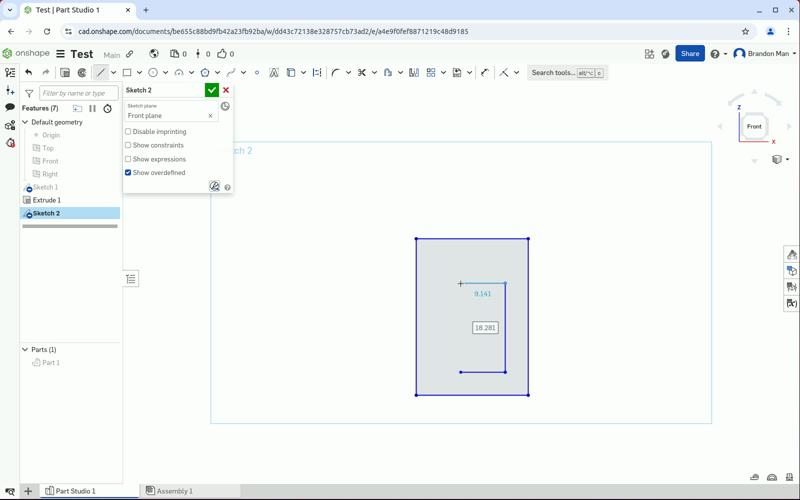
click(460, 283)
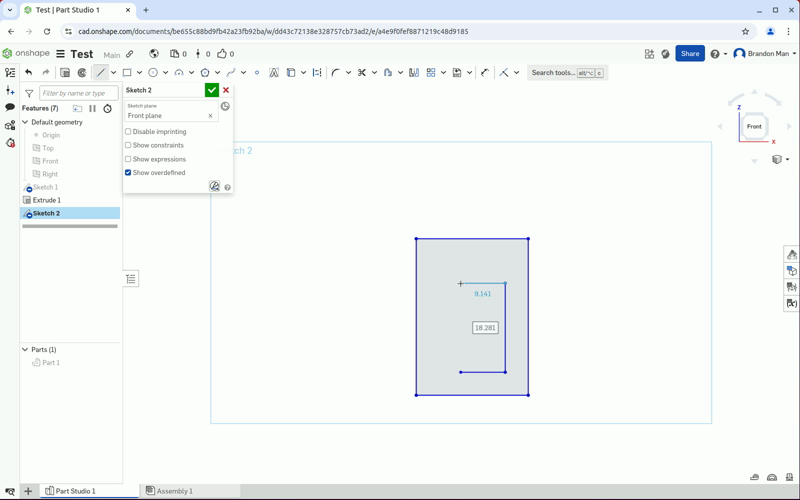
key_up(shift)
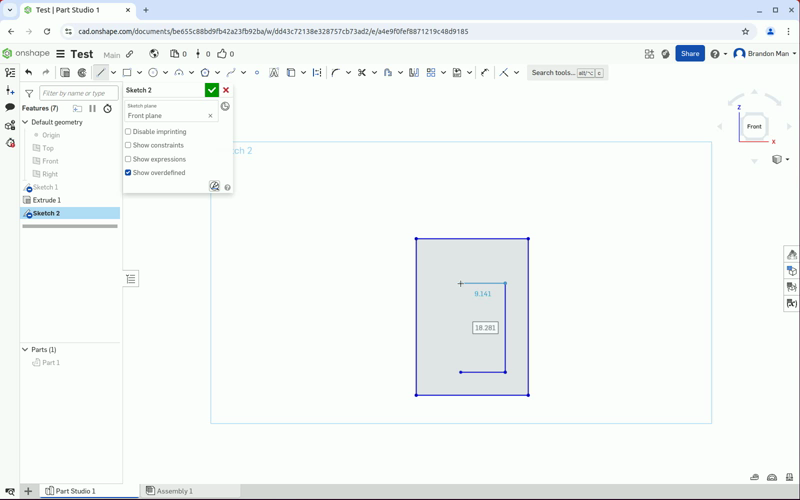
key_down(shift)
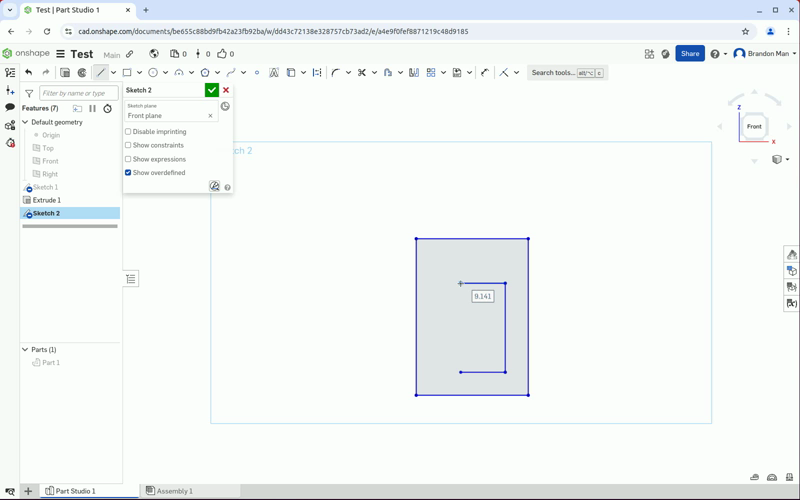
mouse_move(460, 372)
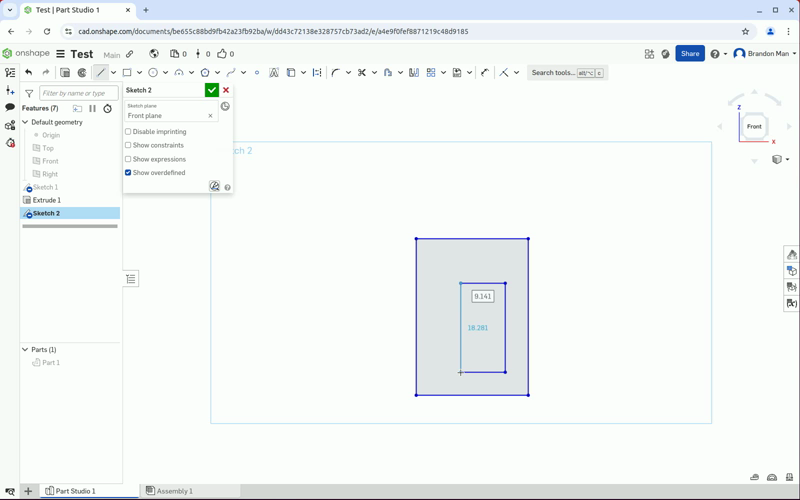
key_up(shift)
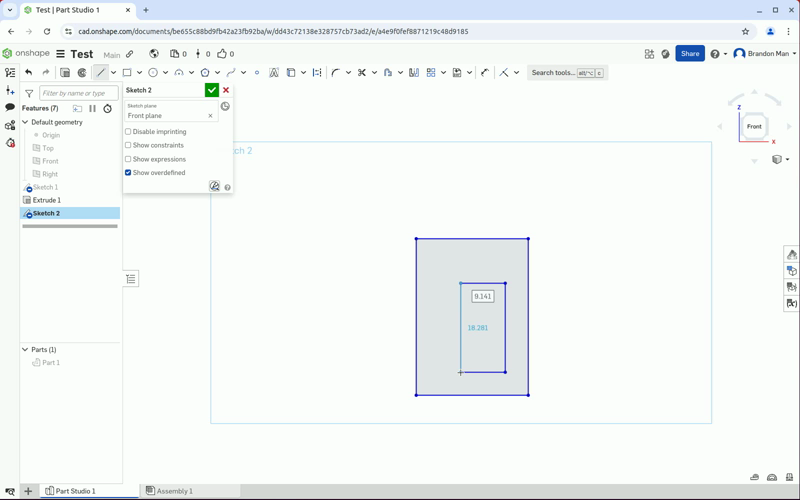
click(460, 372)
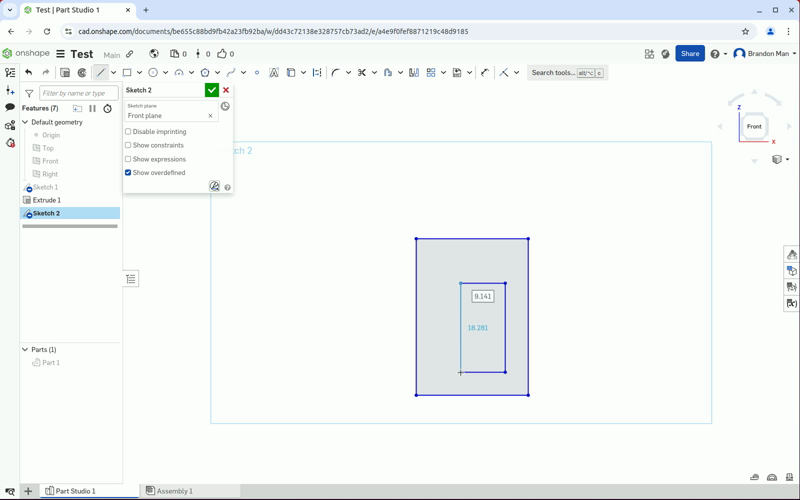
key(esc)
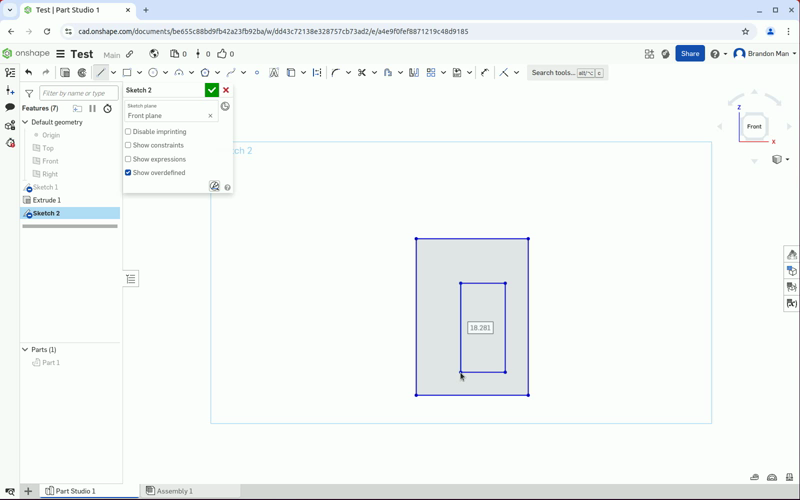
mouse_move(433, 268)
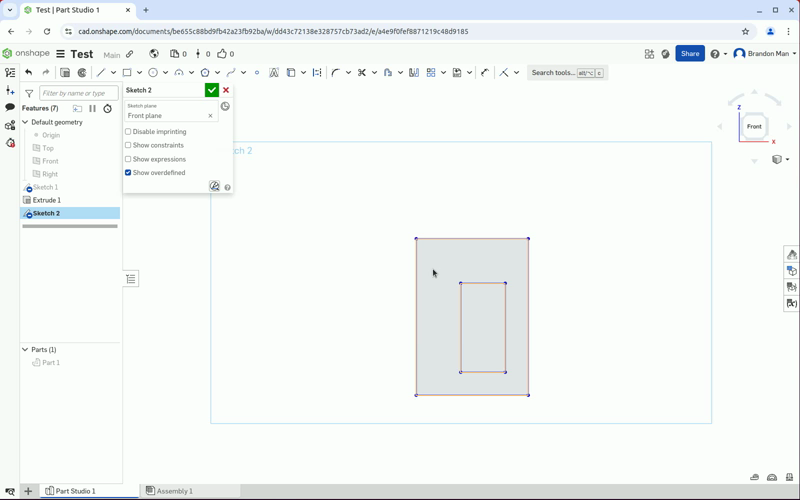
click(433, 268)
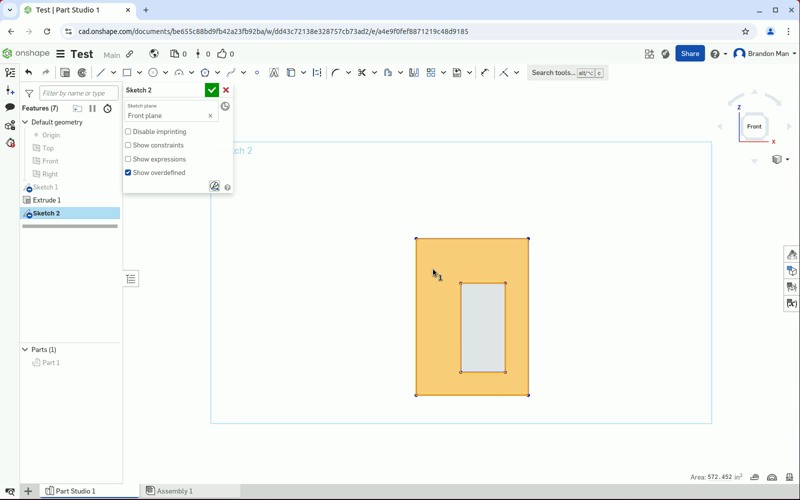
mouse_move(73, 352)
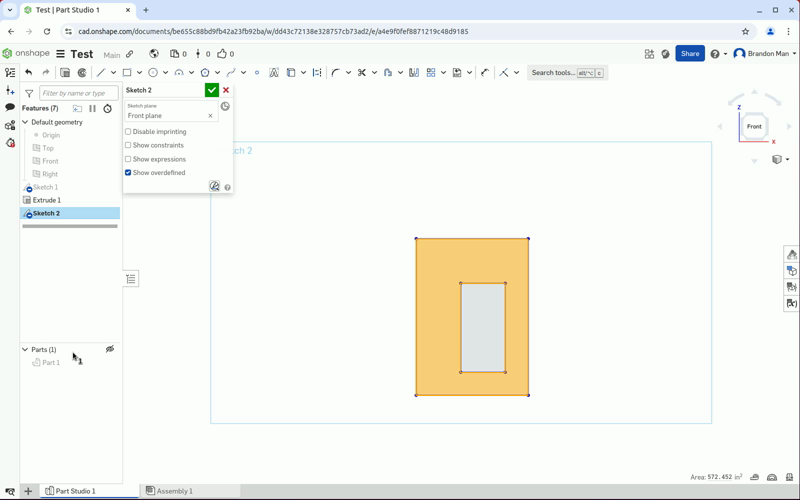
key(shift+y)
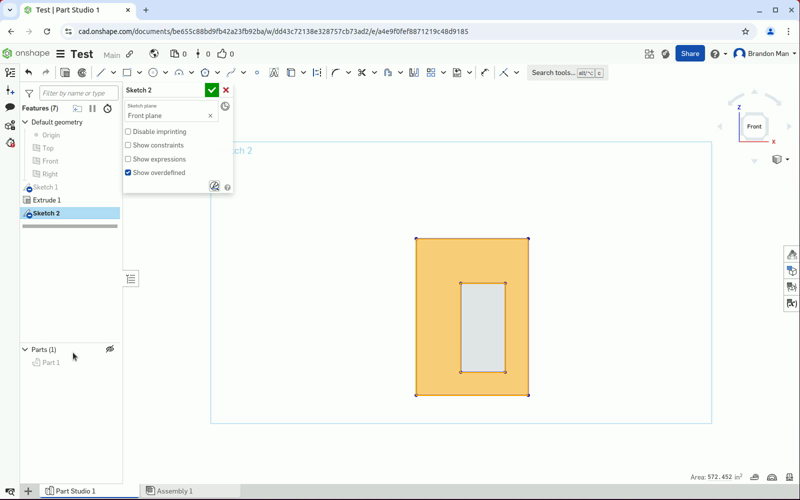
key(shift+e)
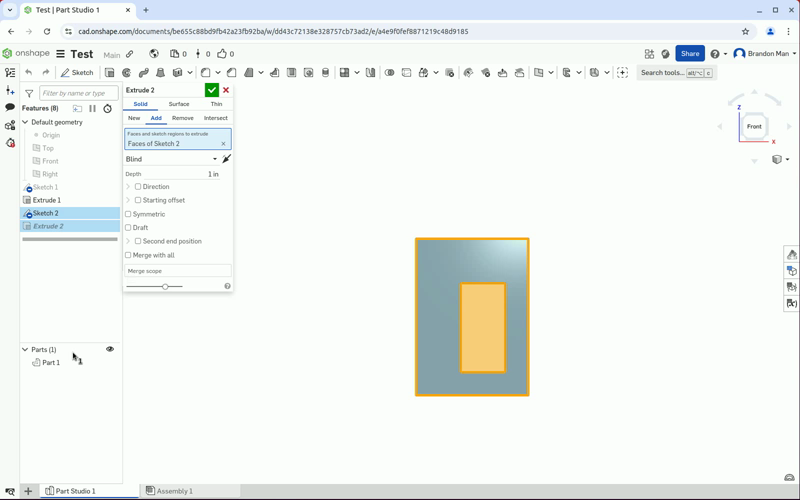
mouse_move(143, 106)
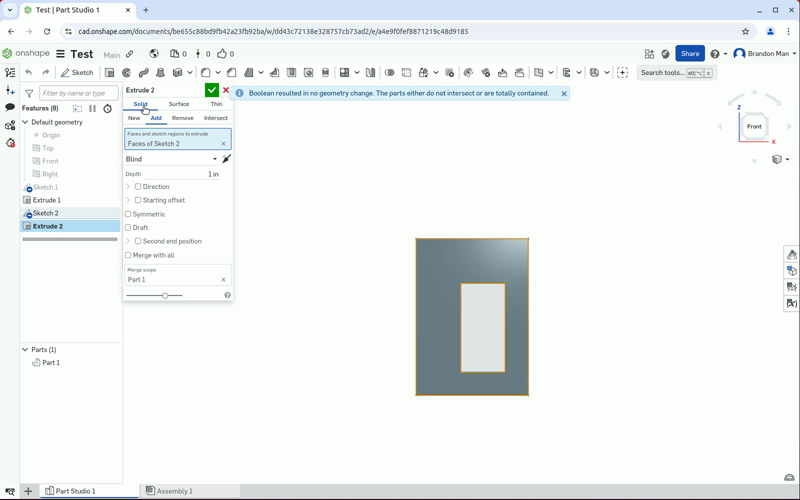
click(143, 106)
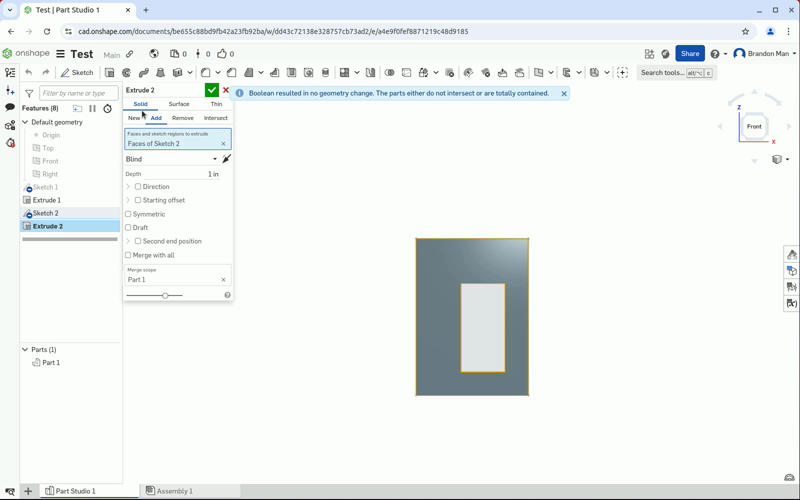
mouse_move(137, 120)
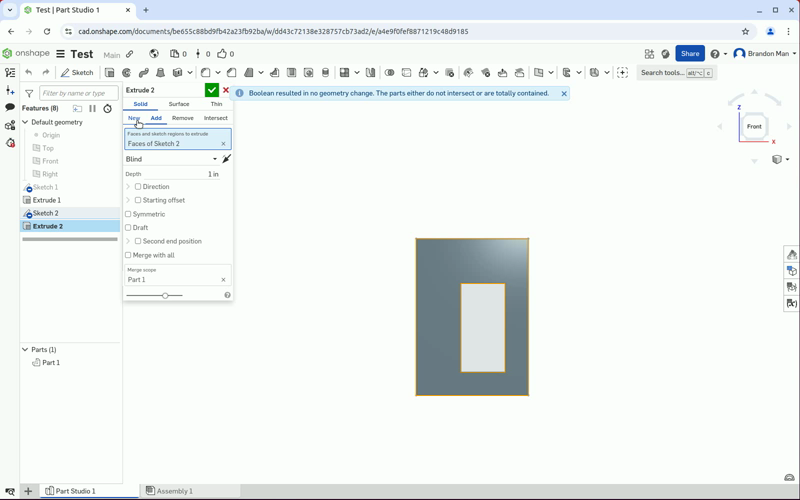
click(137, 120)
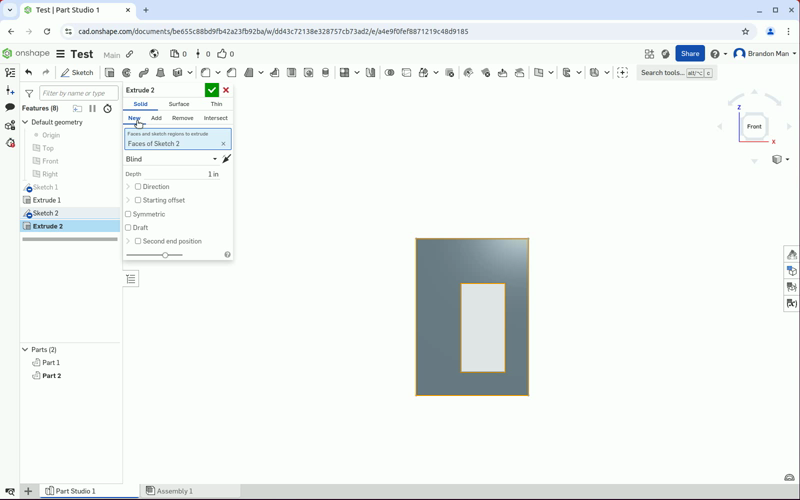
key(tab, 4)
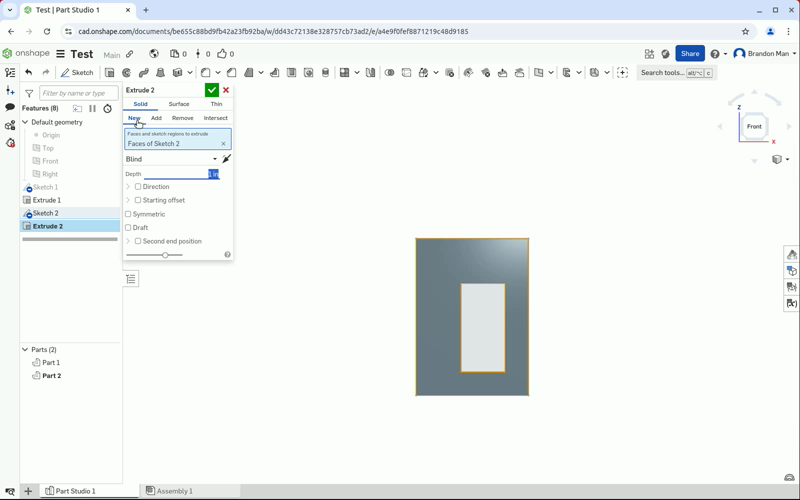
text(4.574)
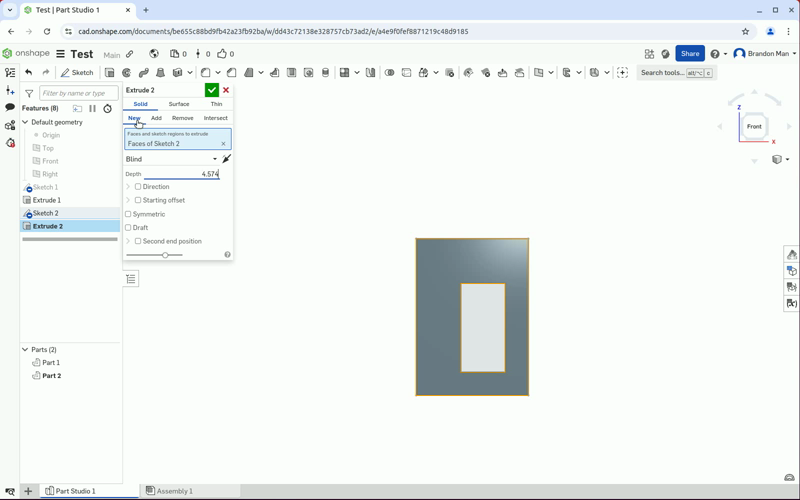
key(enter)
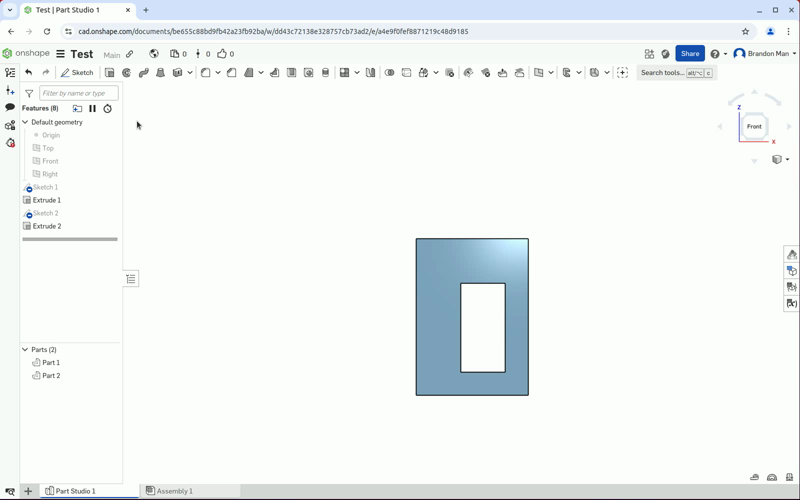
key(shift+h)
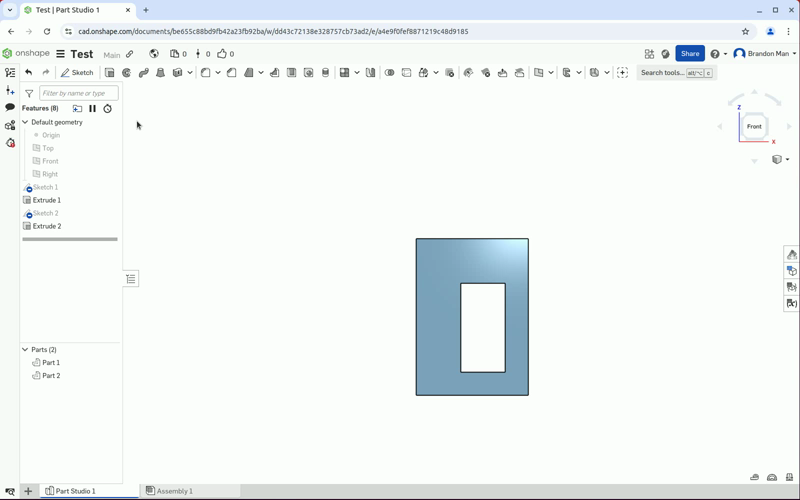
key(shift+h)
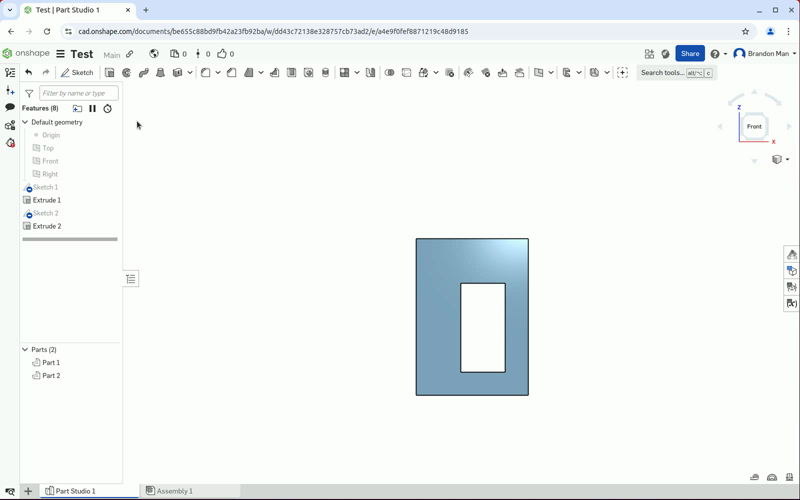
key(shift+7)
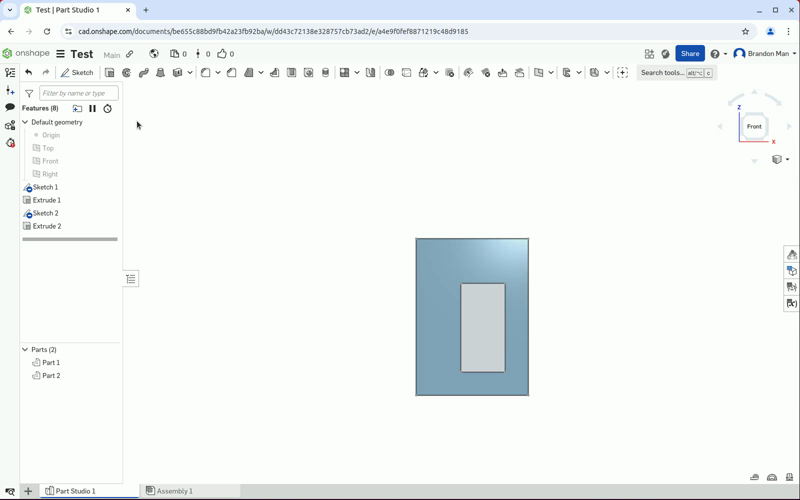
key(left, 2)
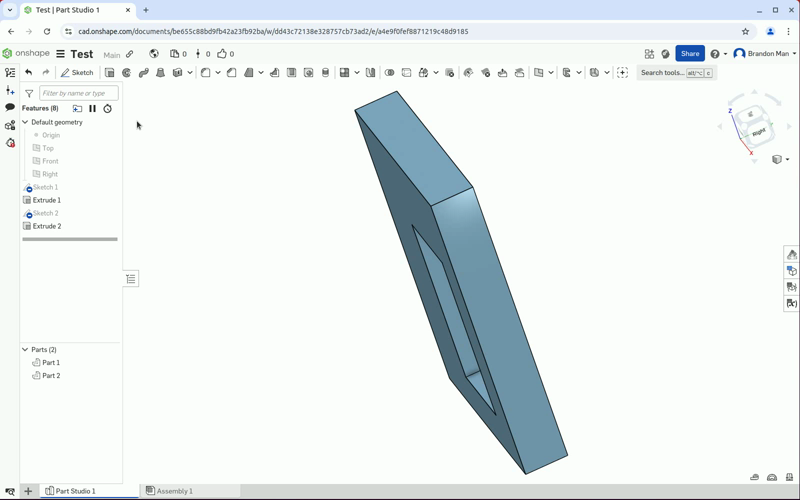
key(down, 2)
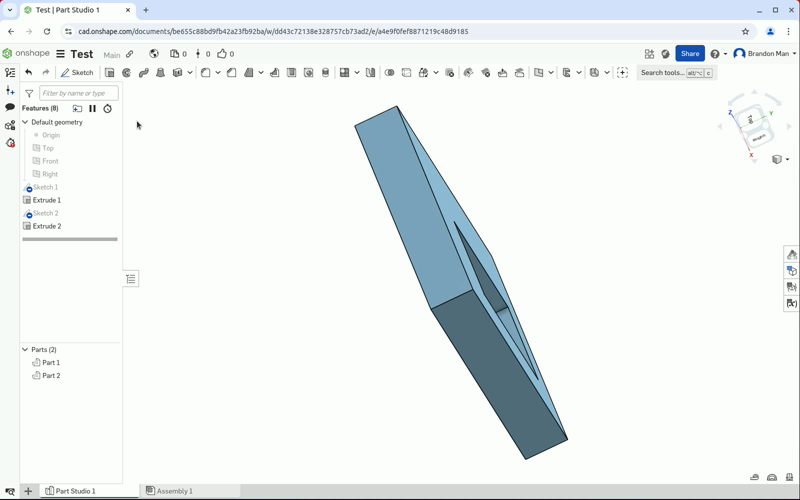
key(up, 2)
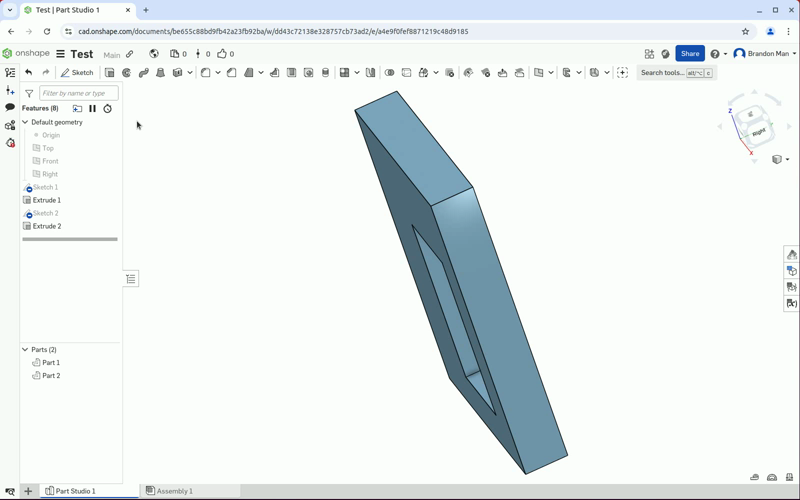
key(right, 2)
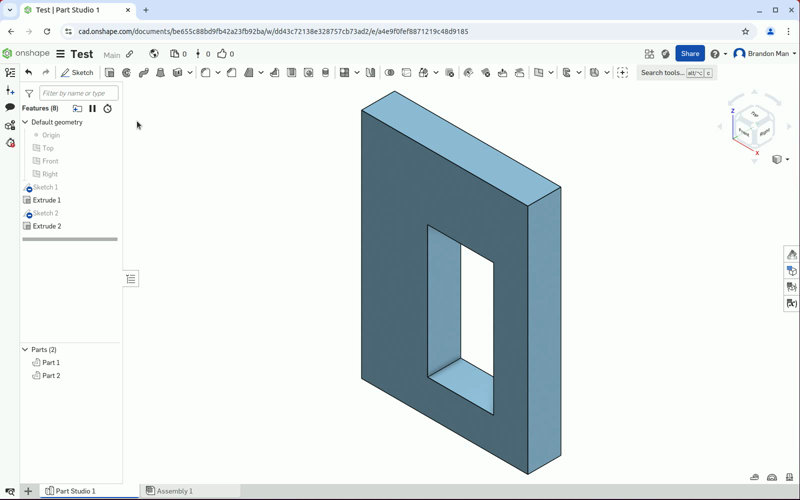
mouse_move(73, 189)
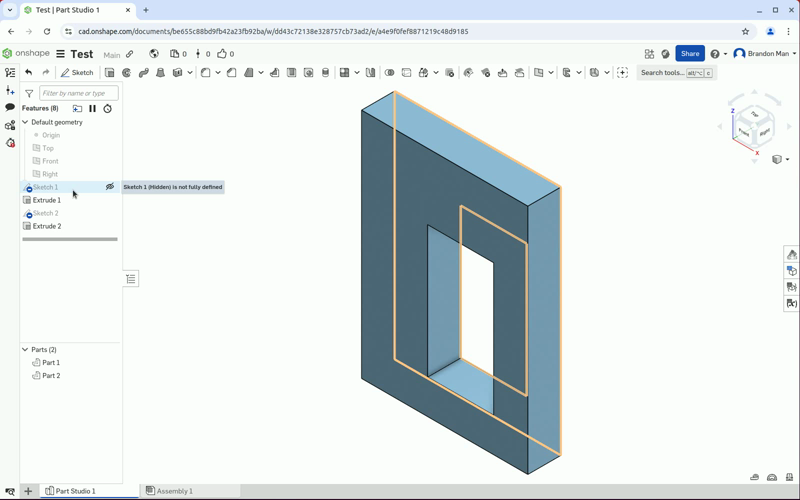
click(73, 189)